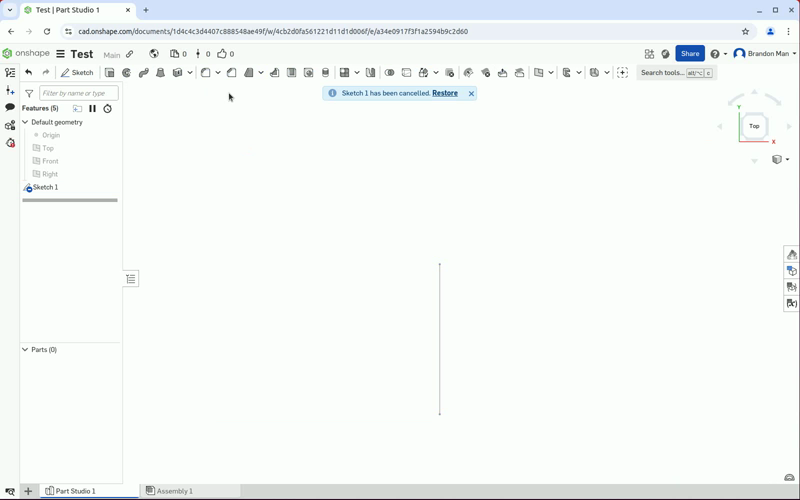
key(shift+h)
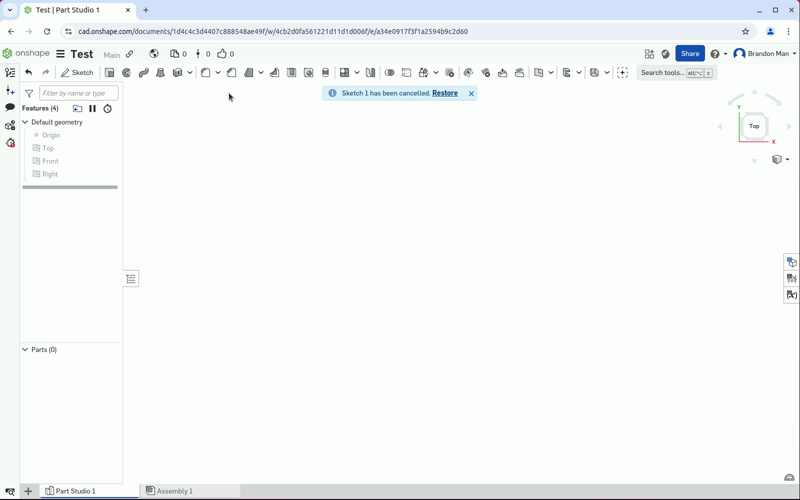
mouse_move(73, 352)
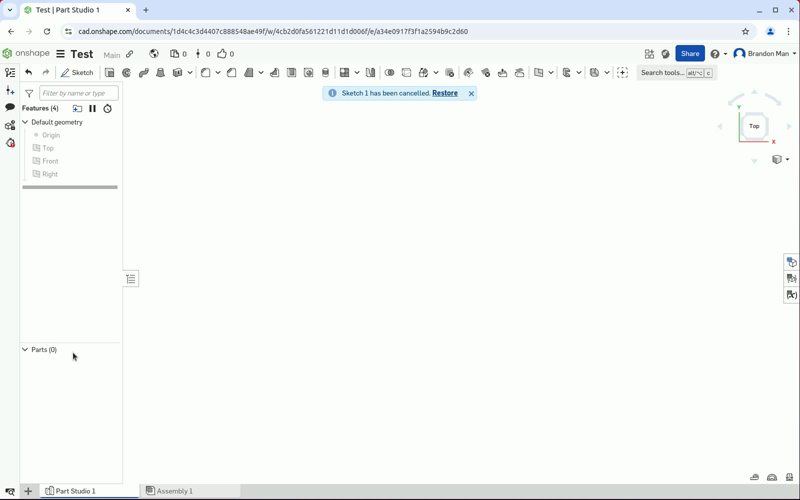
key(y)
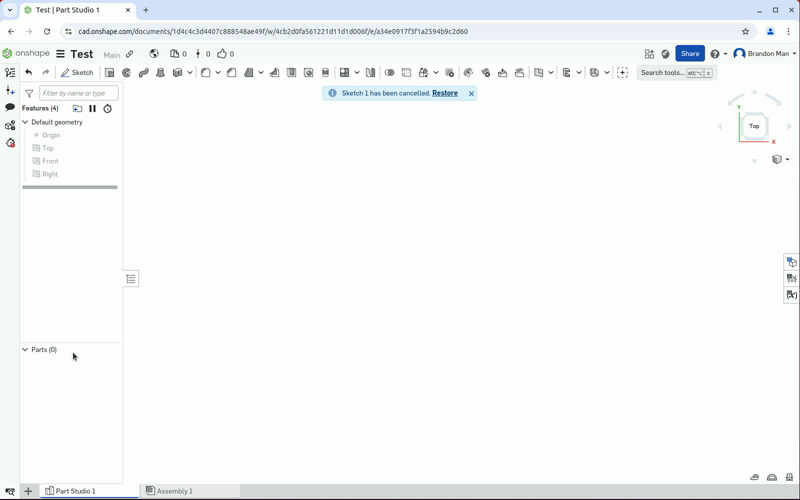
key(shift+p)
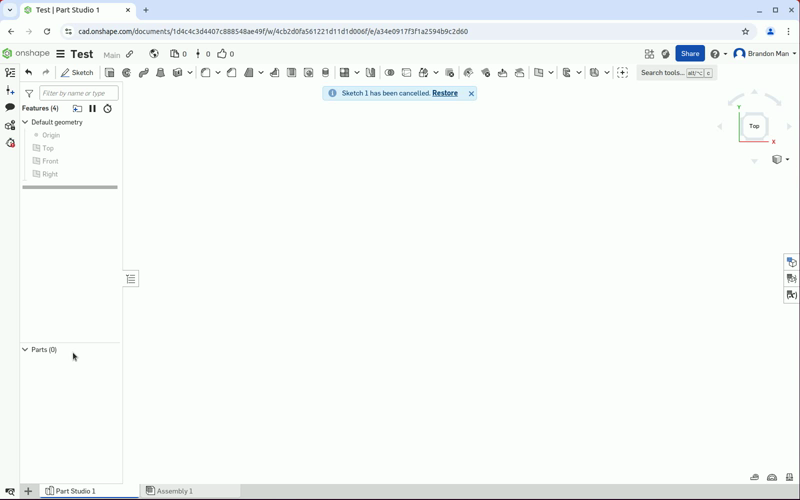
key(space)
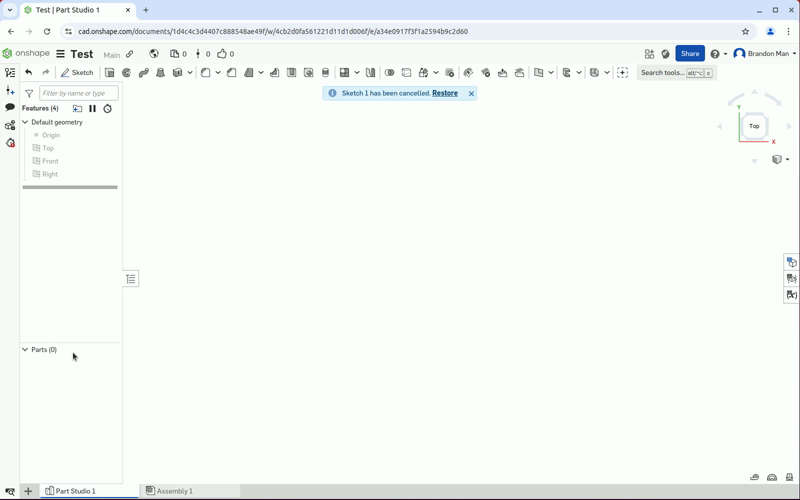
key_down(shift)
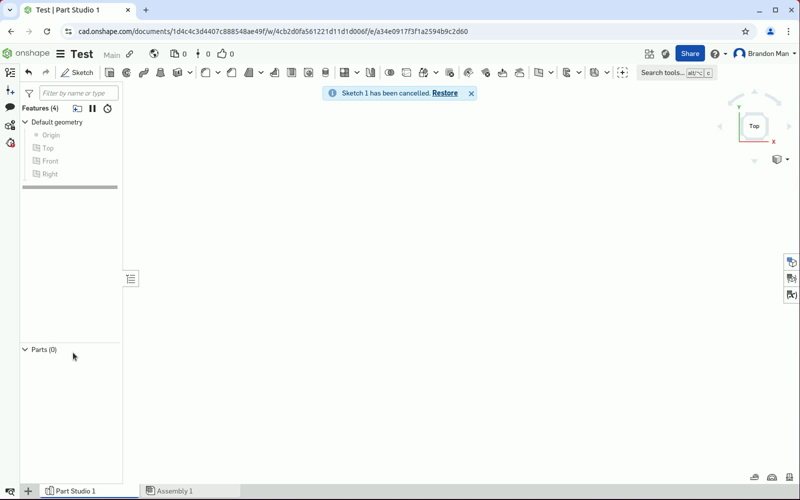
key(up)
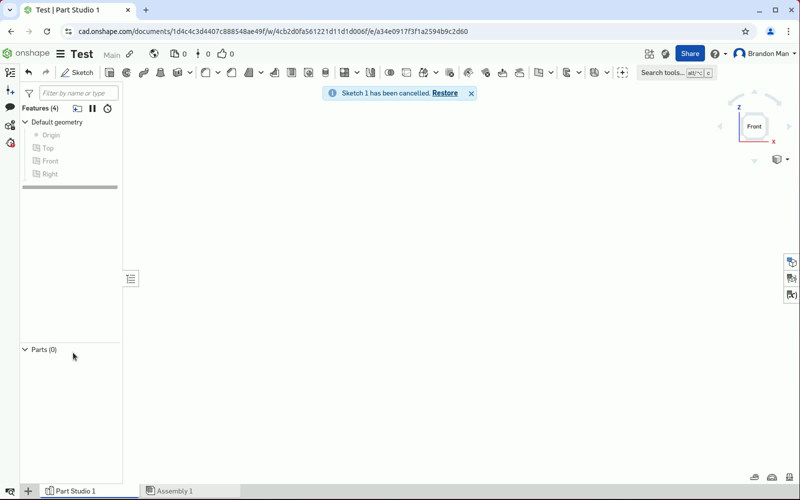
key_up(shift)
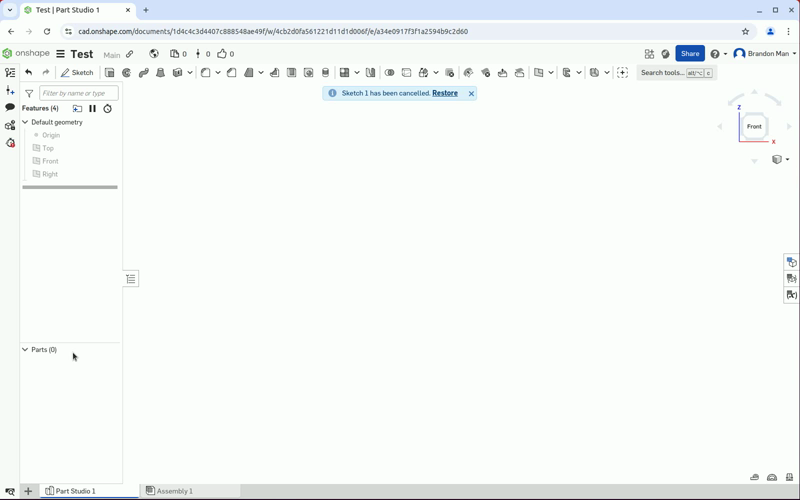
mouse_move(73, 352)
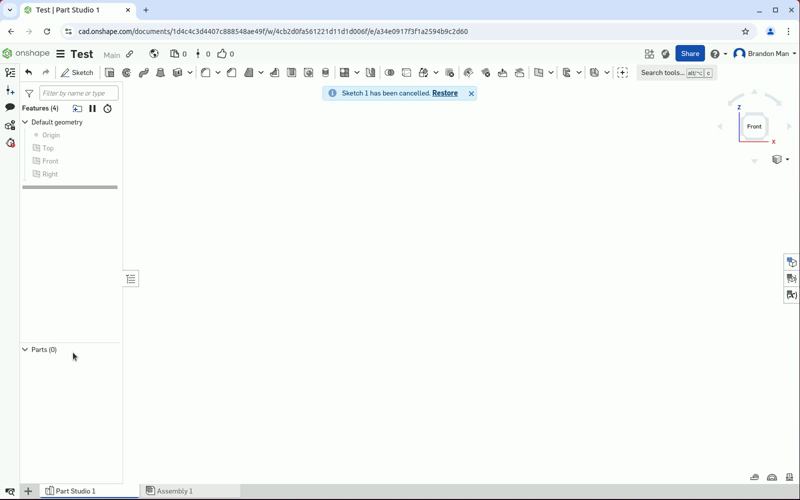
key(shift+y)
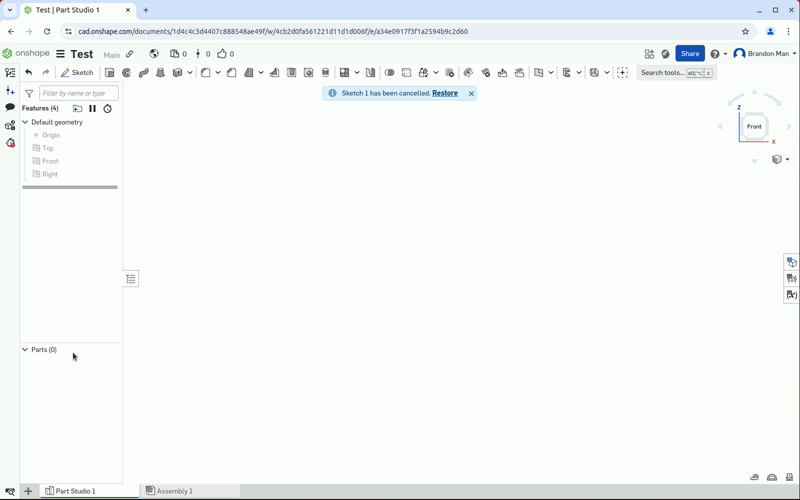
key(shift+s)
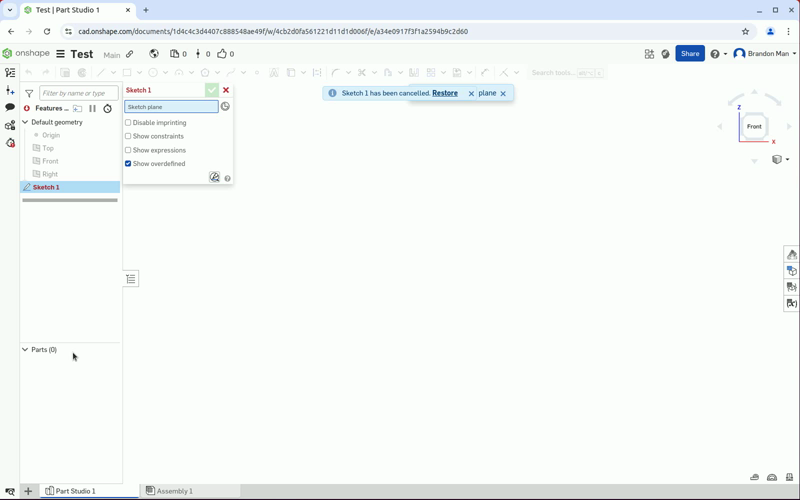
mouse_move(73, 163)
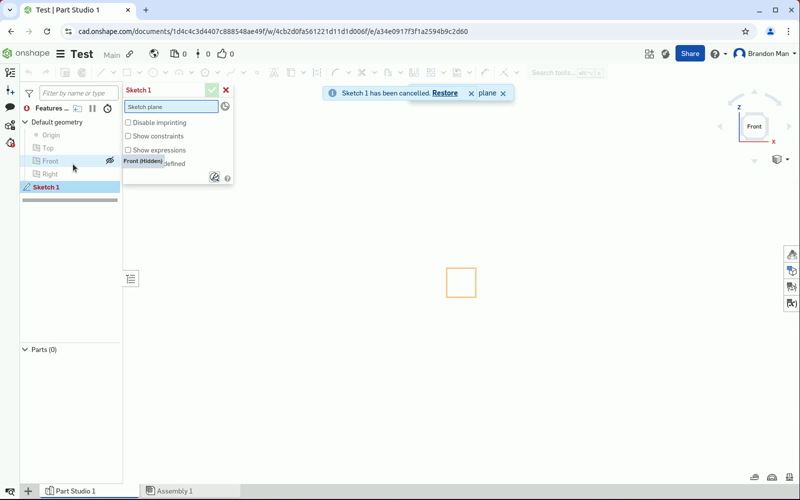
click(73, 163)
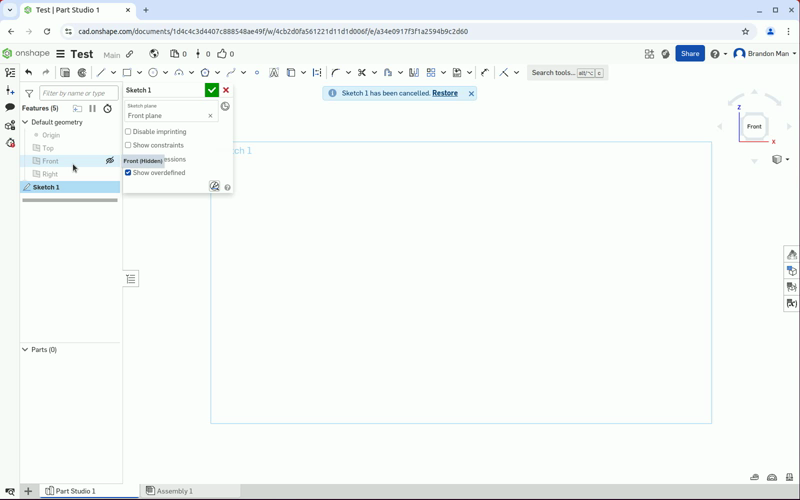
mouse_move(73, 352)
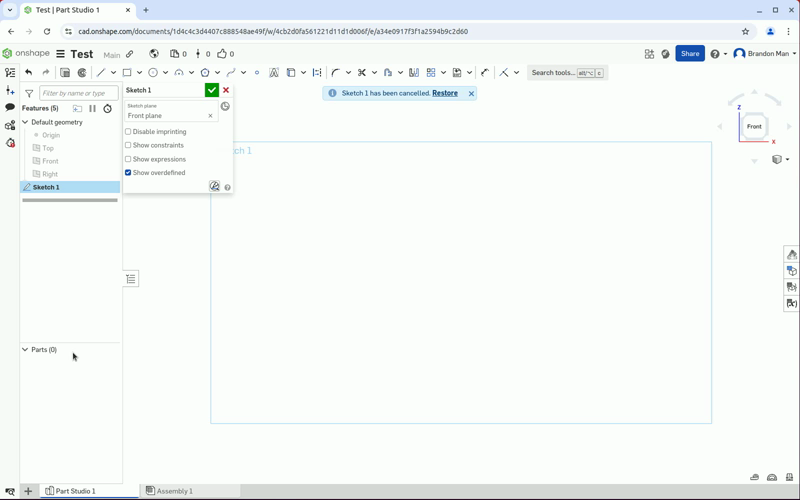
key(y)
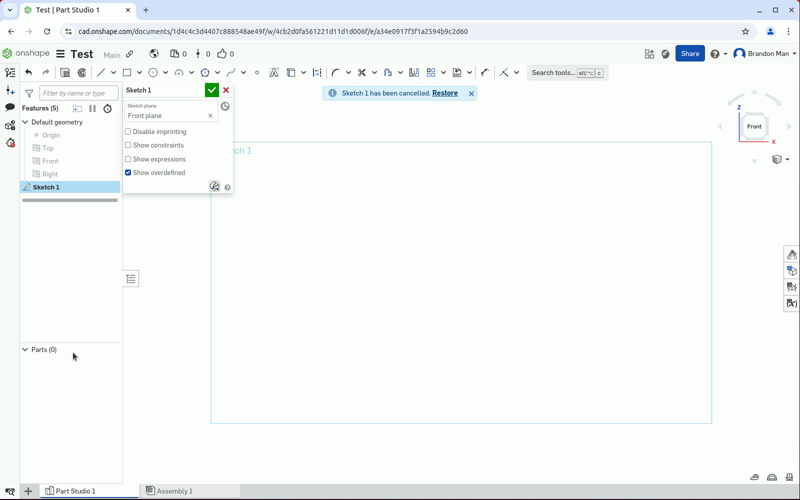
key(l)
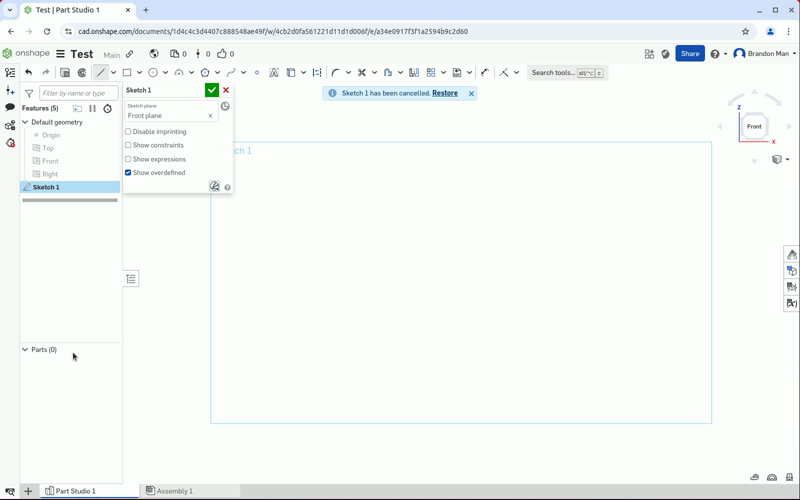
key_down(shift)
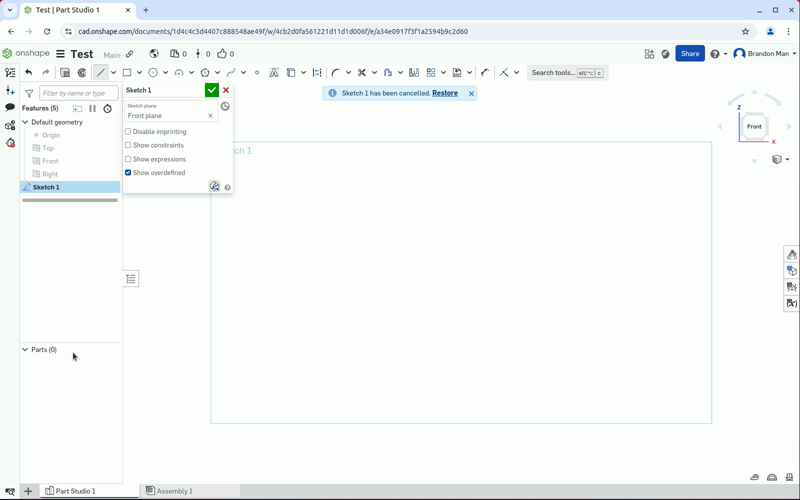
mouse_move(404, 282)
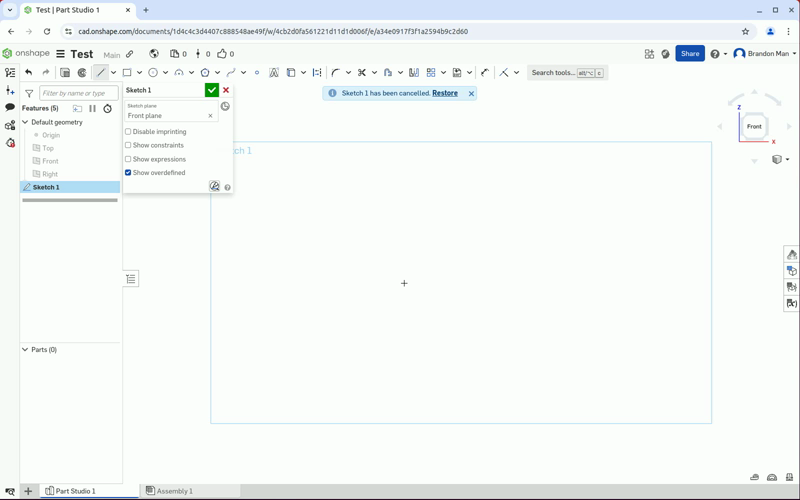
click(404, 282)
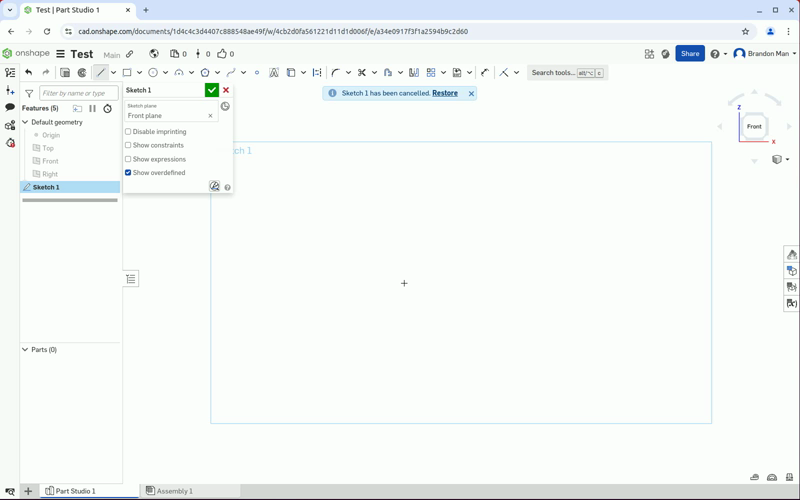
key_up(shift)
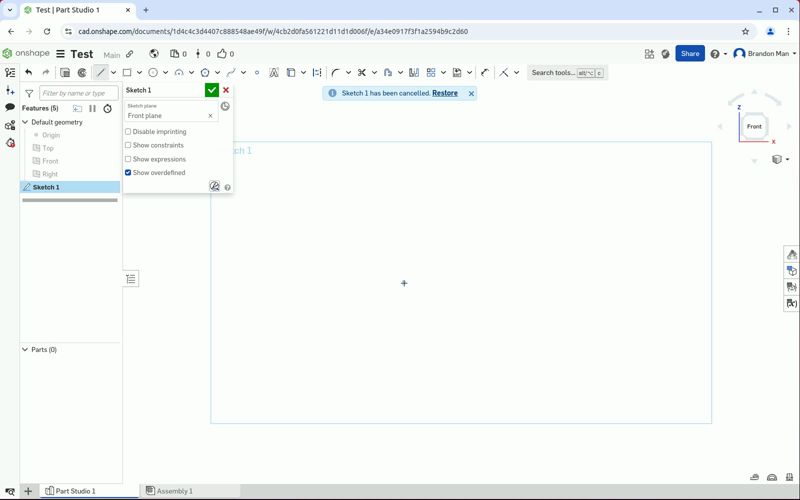
key_down(shift)
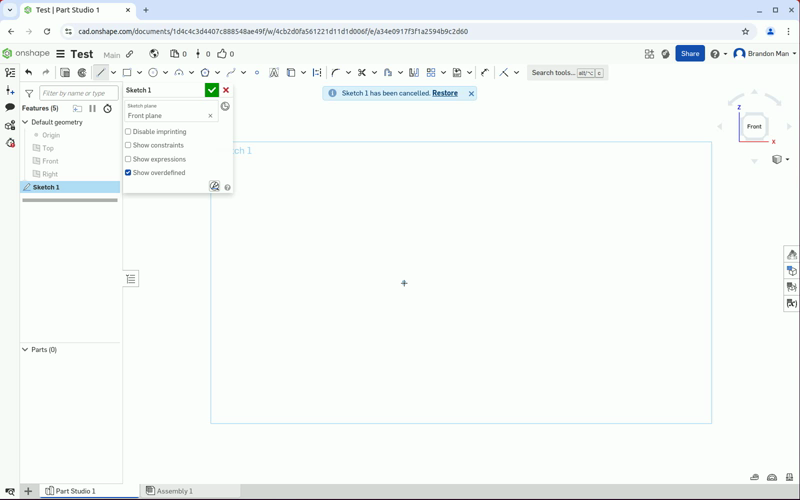
mouse_move(434, 282)
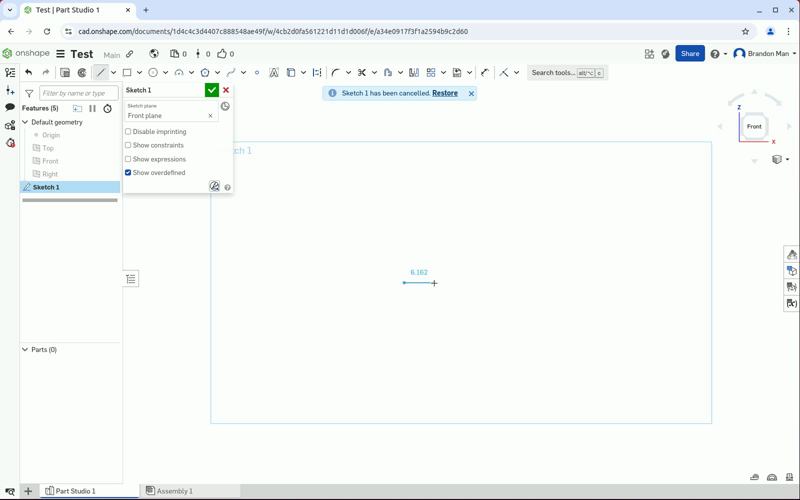
mouse_move(461, 282)
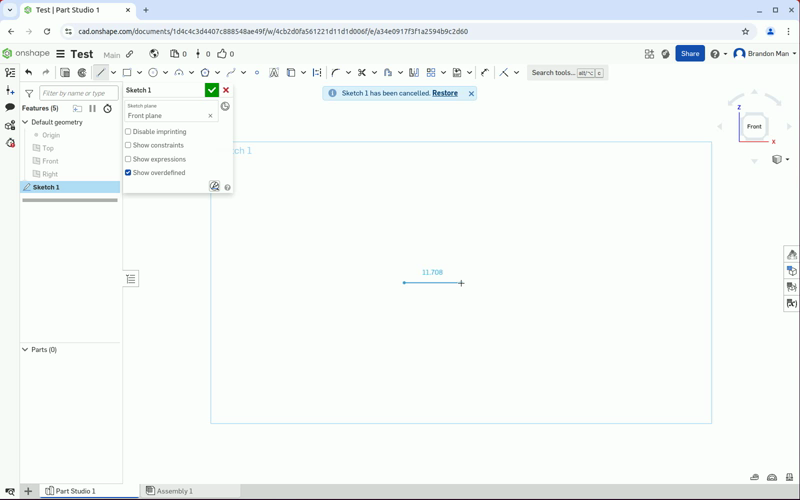
click(461, 282)
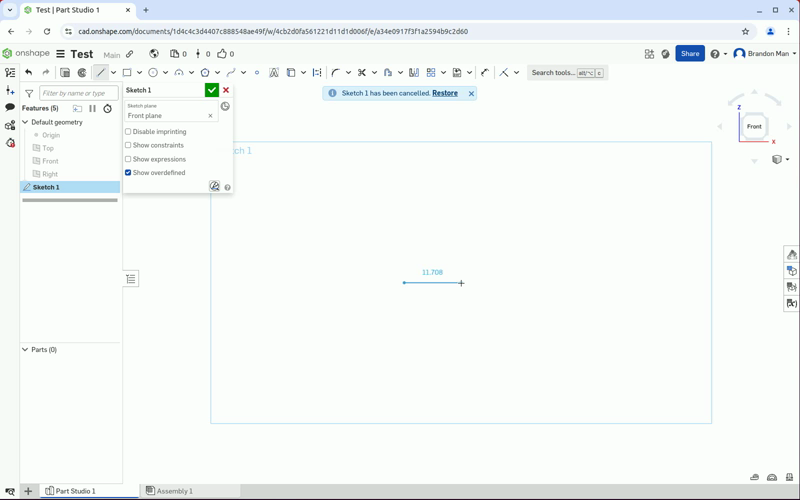
key_up(shift)
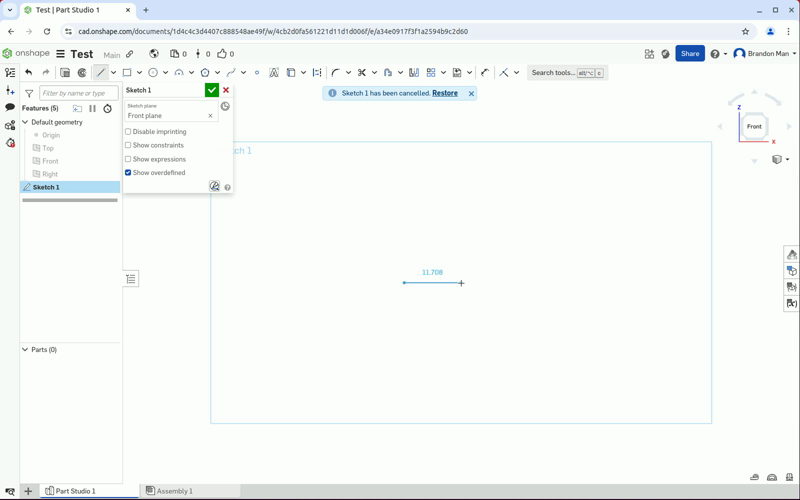
key_down(shift)
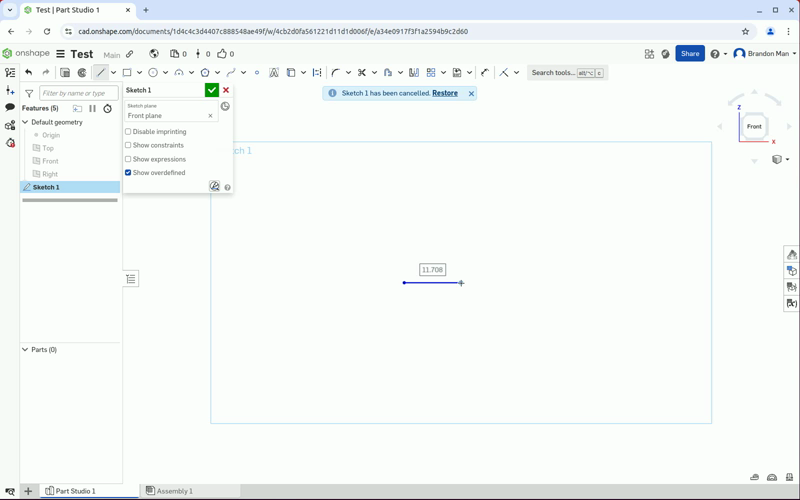
mouse_move(491, 282)
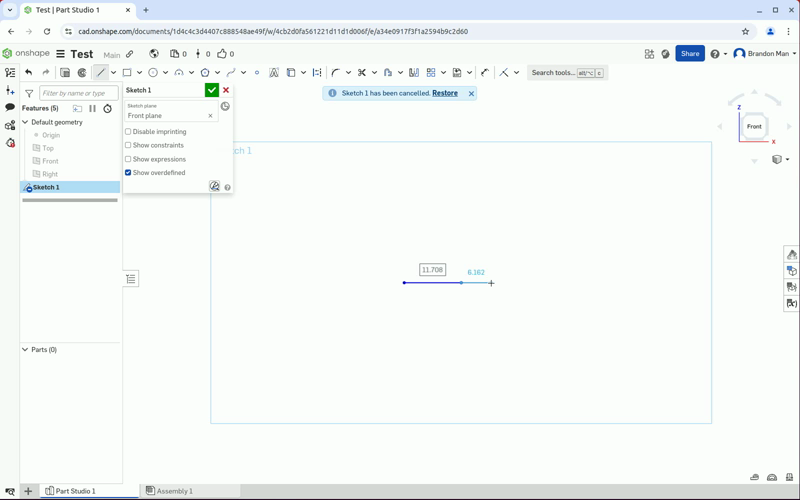
mouse_move(461, 254)
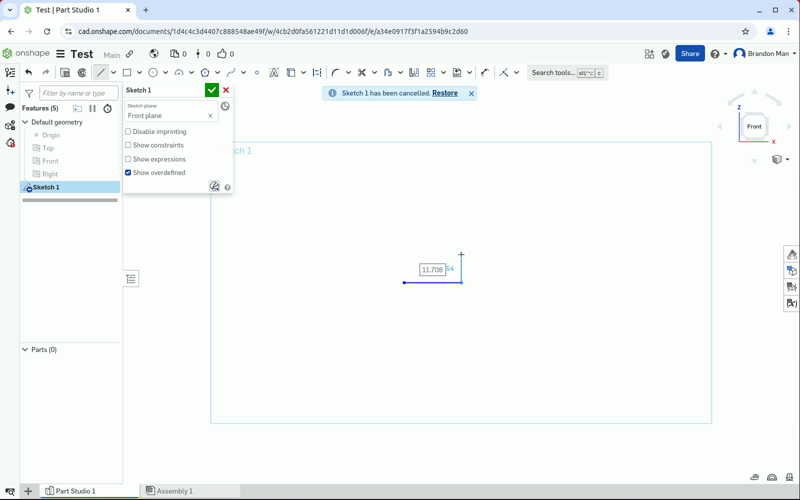
click(461, 254)
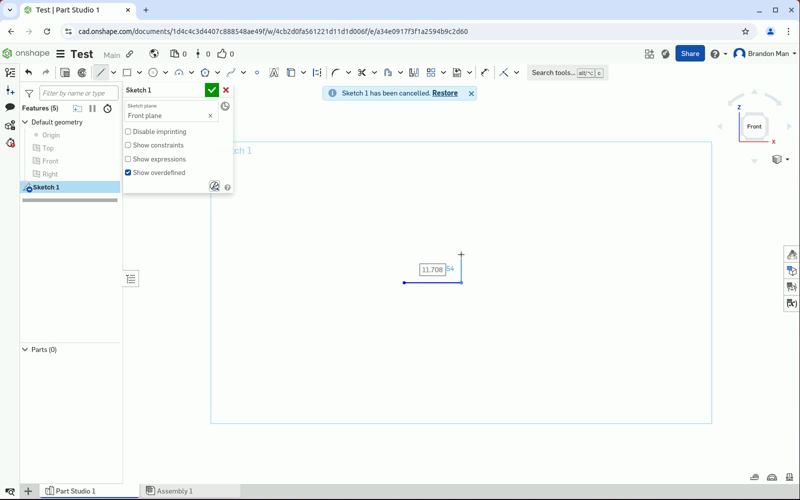
key_up(shift)
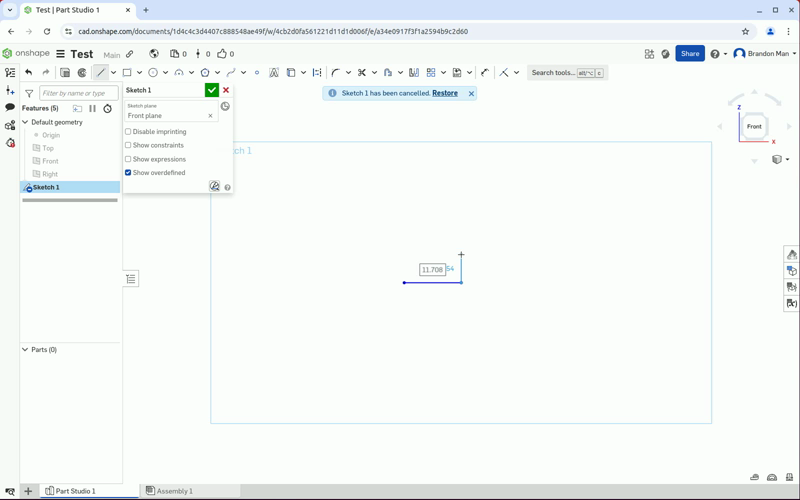
key_down(shift)
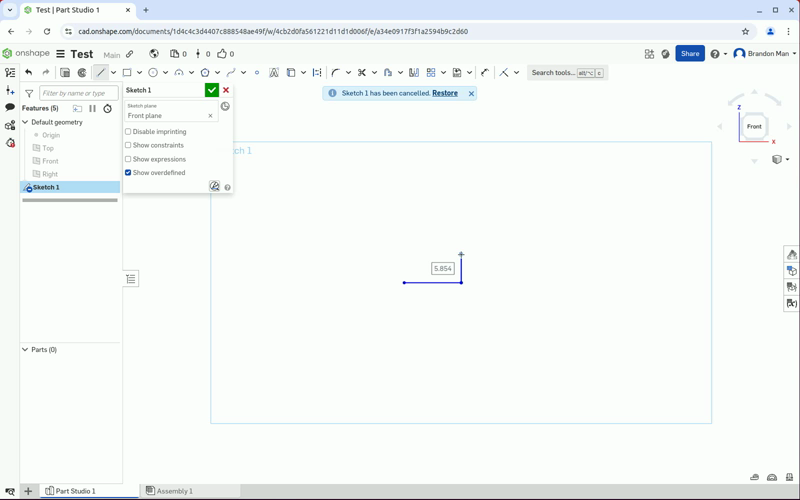
mouse_move(491, 254)
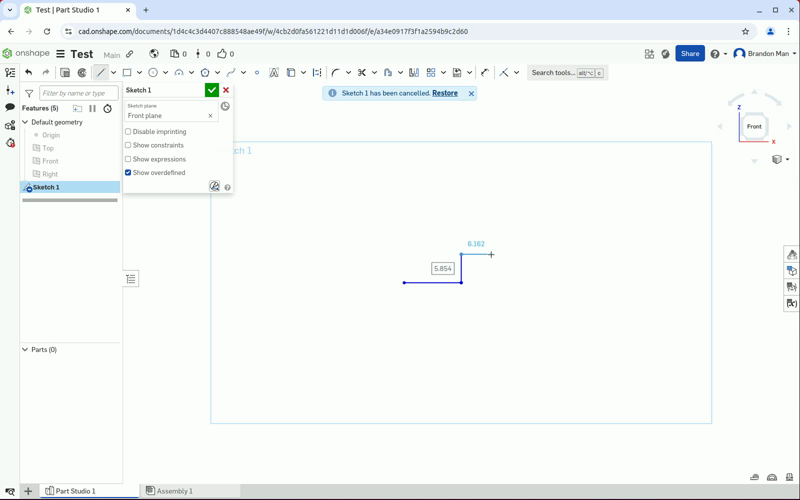
mouse_move(404, 254)
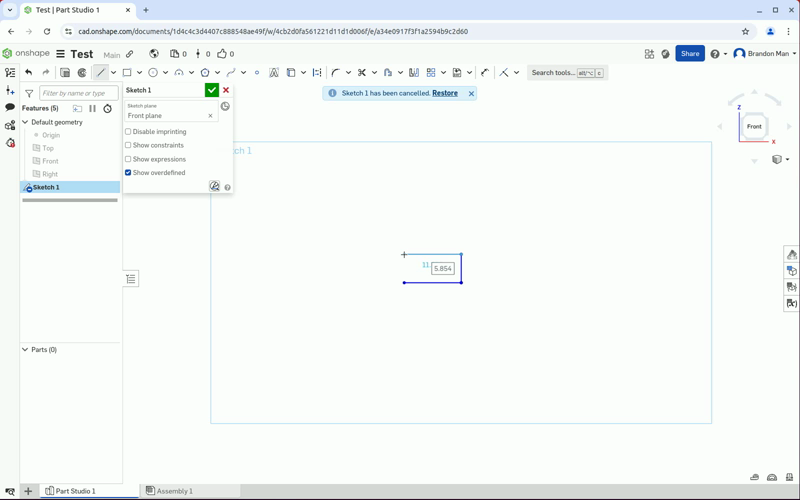
click(404, 254)
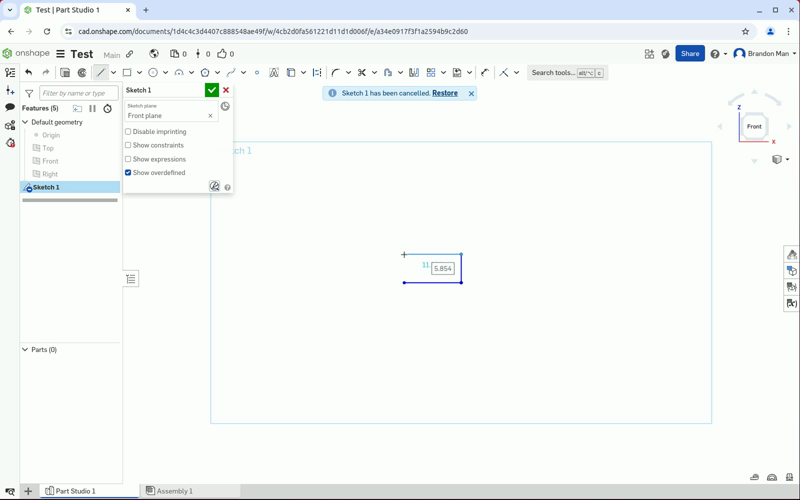
key_up(shift)
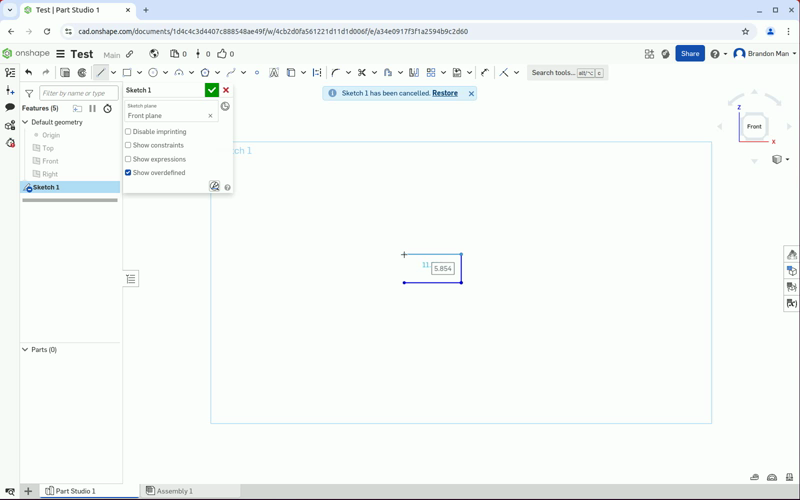
mouse_move(434, 254)
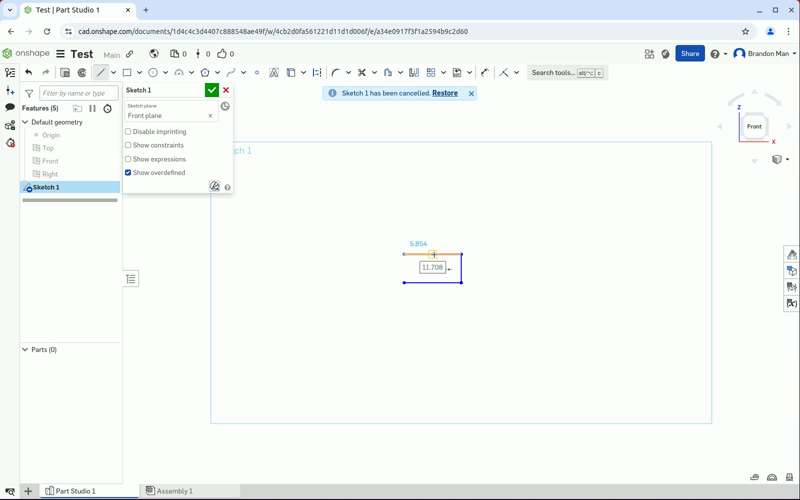
key_down(shift)
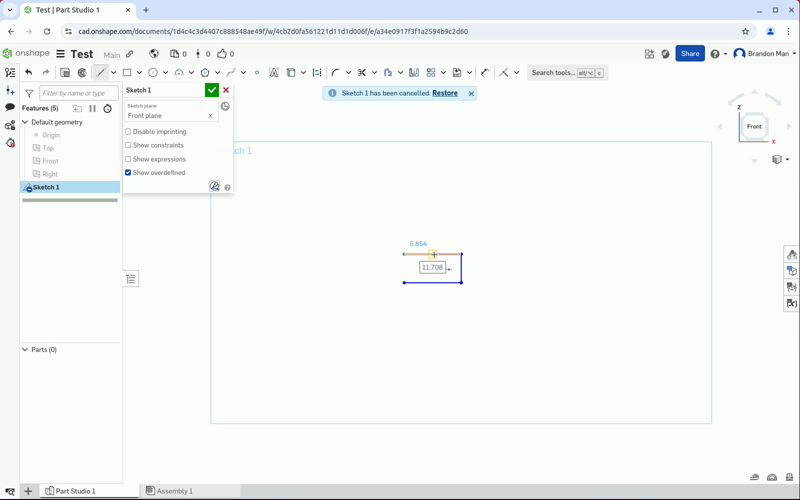
mouse_move(404, 282)
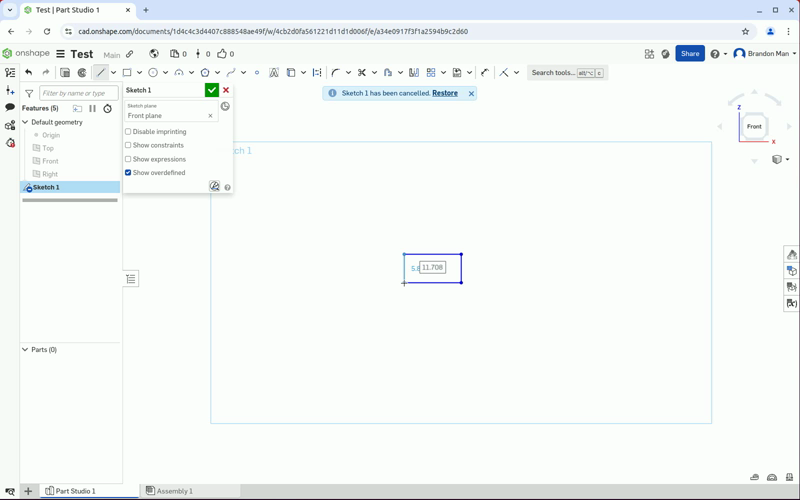
key_up(shift)
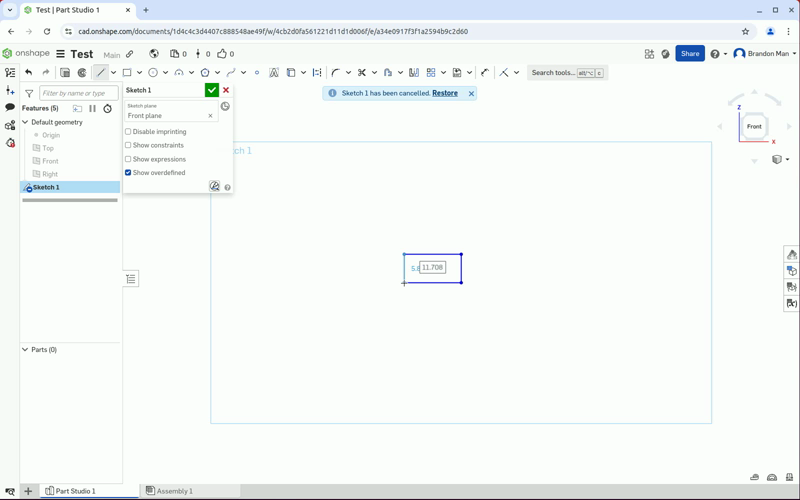
click(404, 282)
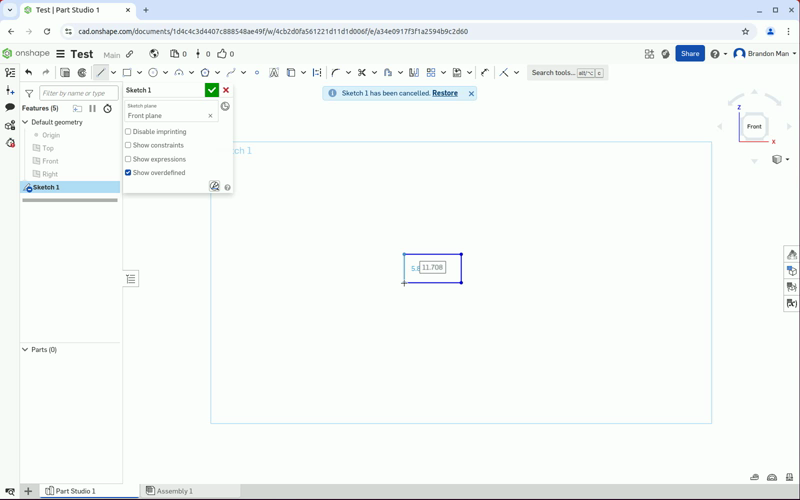
key(esc)
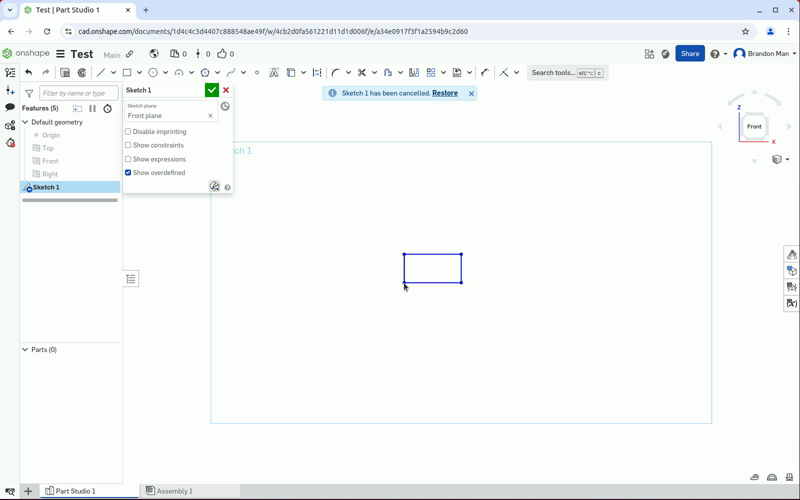
mouse_move(417, 280)
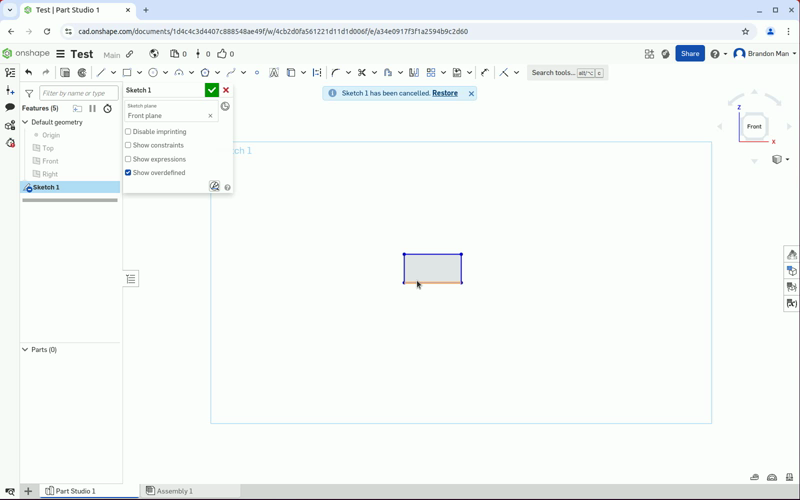
scroll(6)
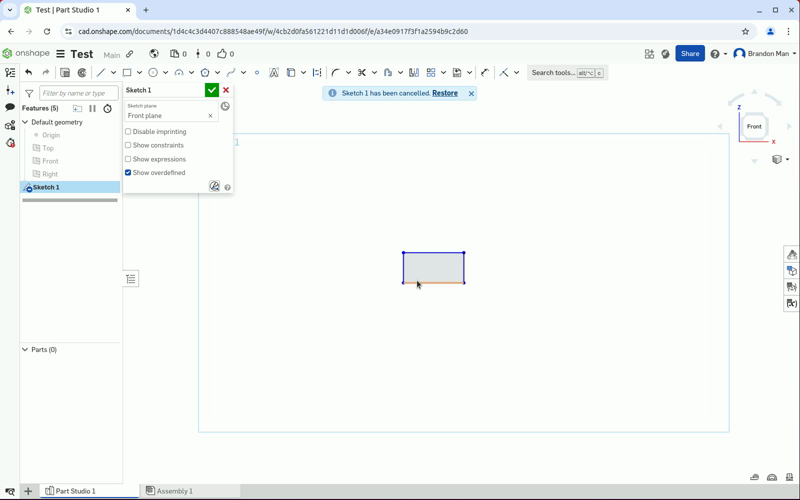
scroll(6)
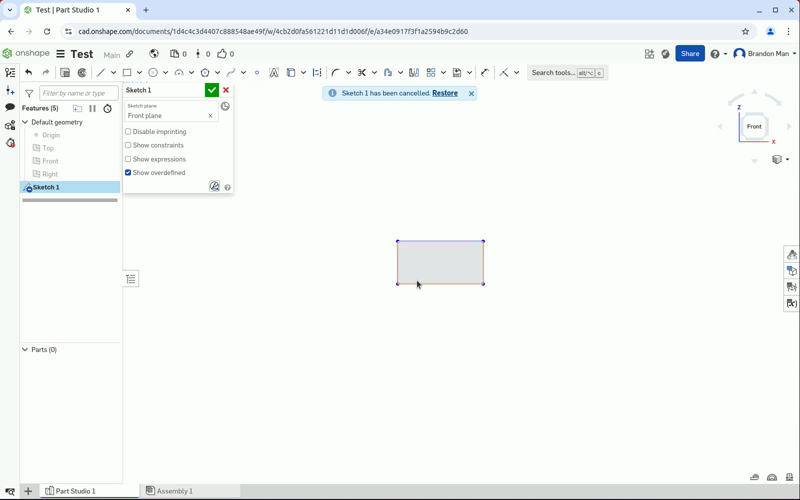
scroll(6)
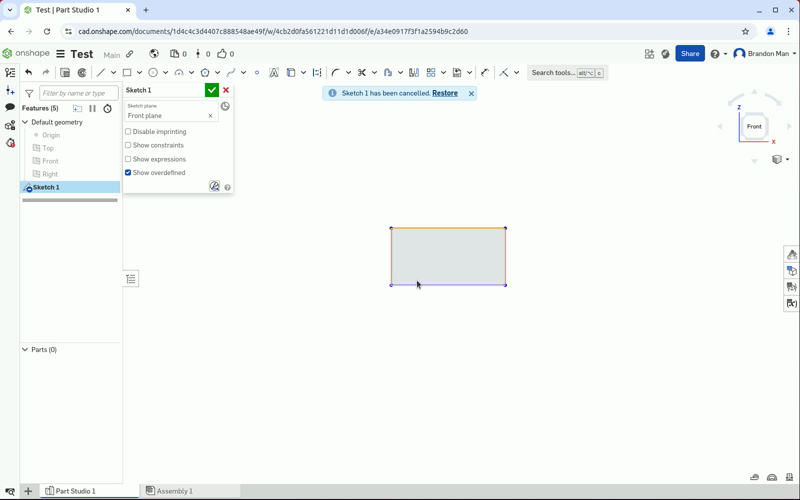
scroll(6)
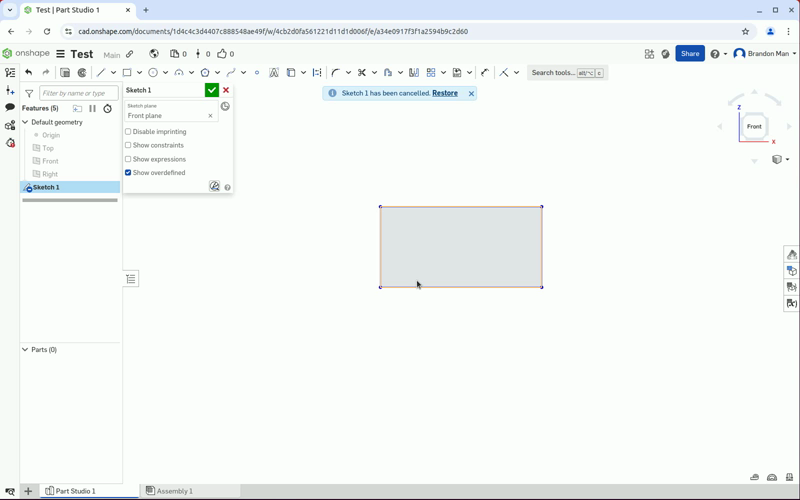
scroll(6)
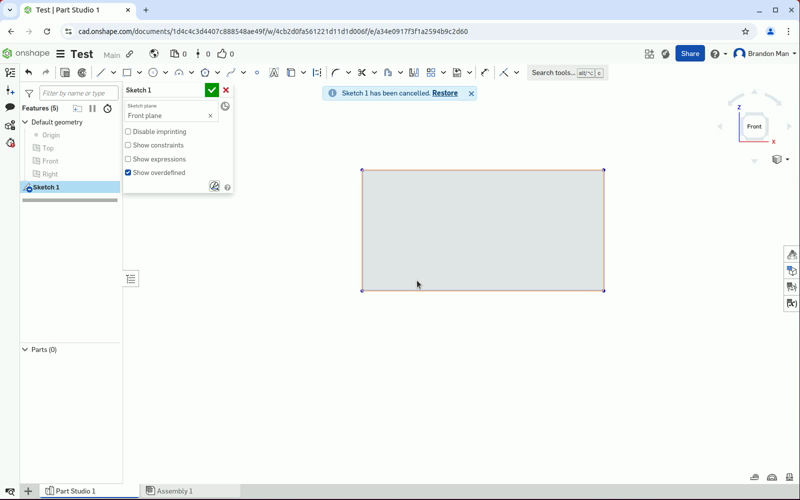
scroll(6)
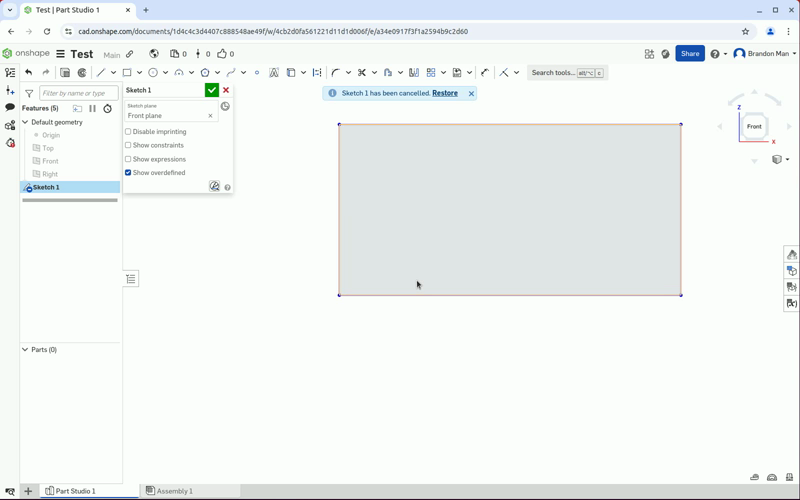
scroll(6)
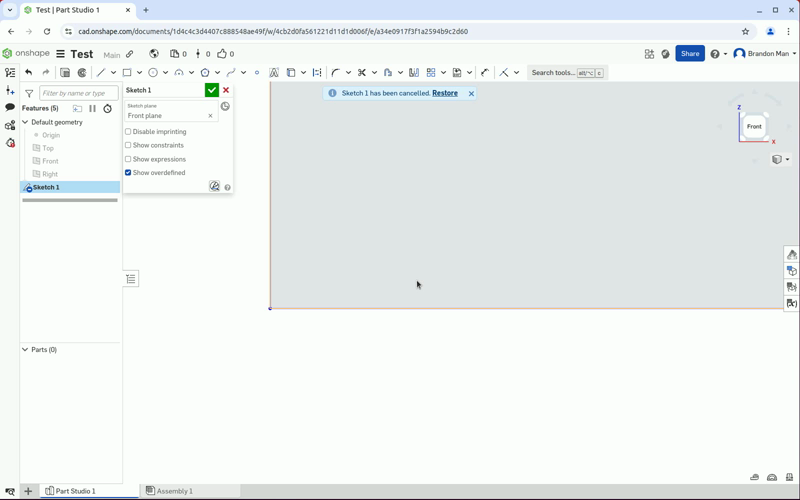
click(417, 280)
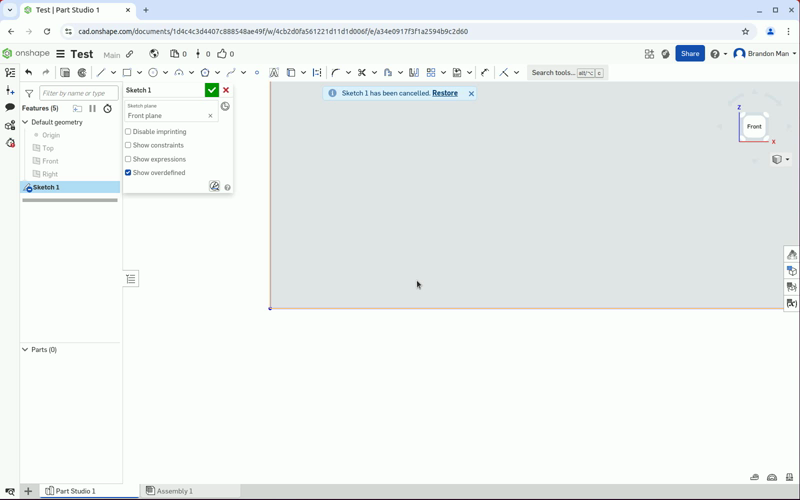
scroll(-6)
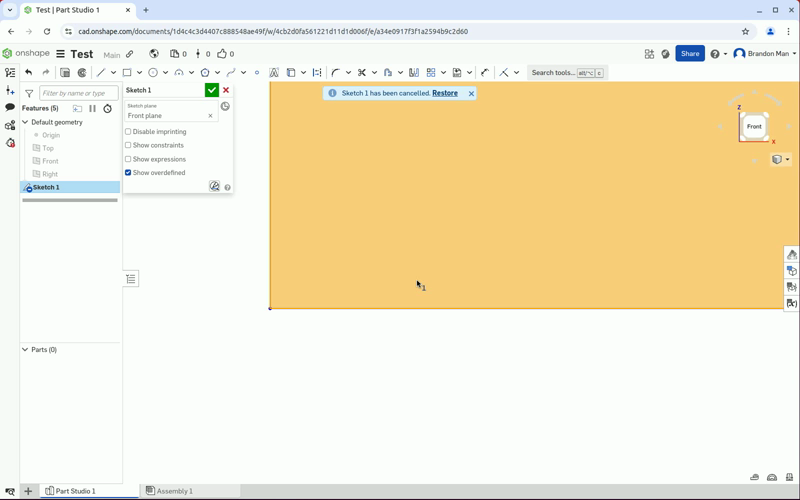
scroll(-6)
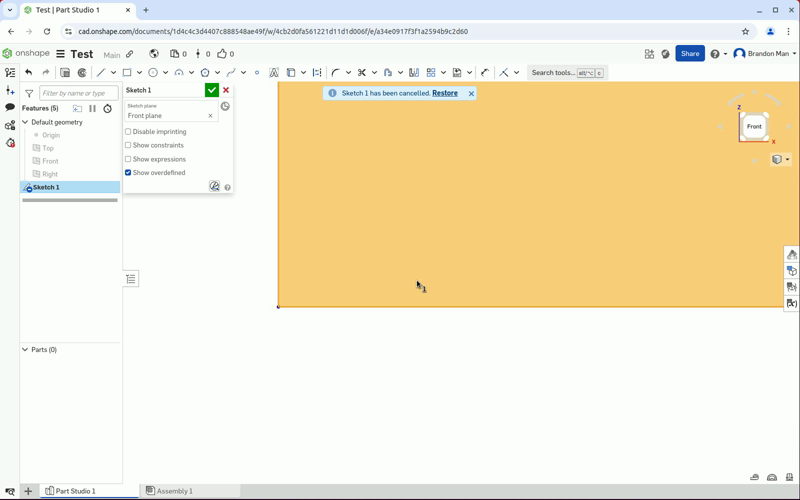
scroll(-6)
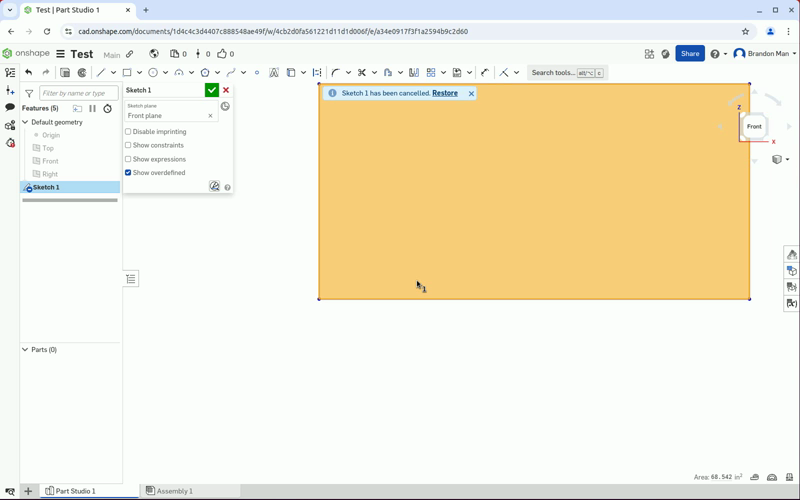
scroll(-6)
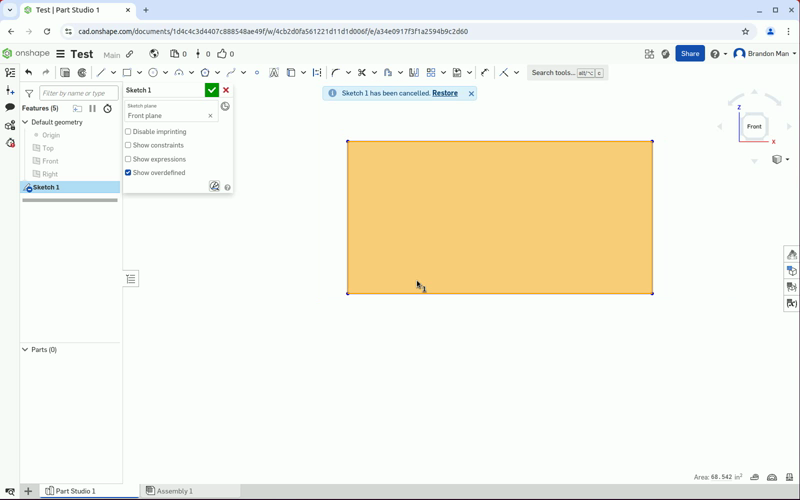
scroll(-6)
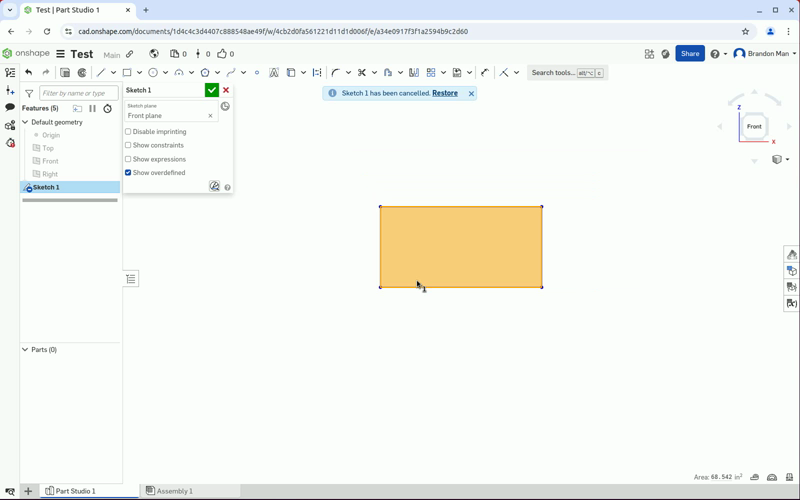
scroll(-6)
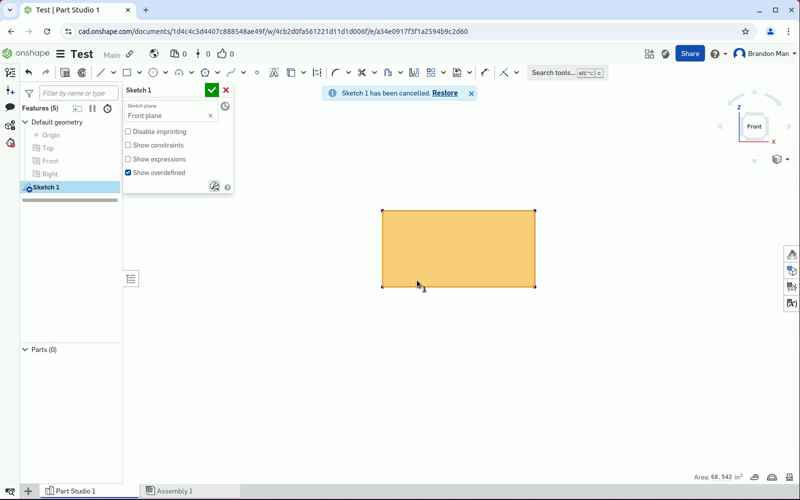
scroll(-6)
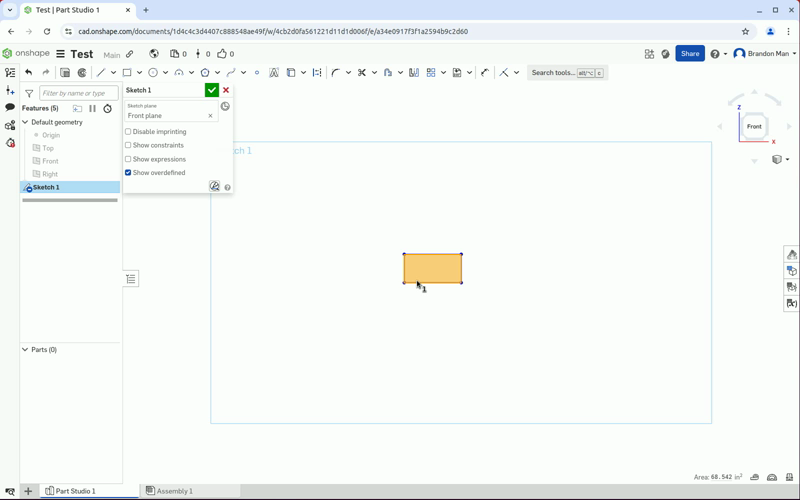
mouse_move(73, 352)
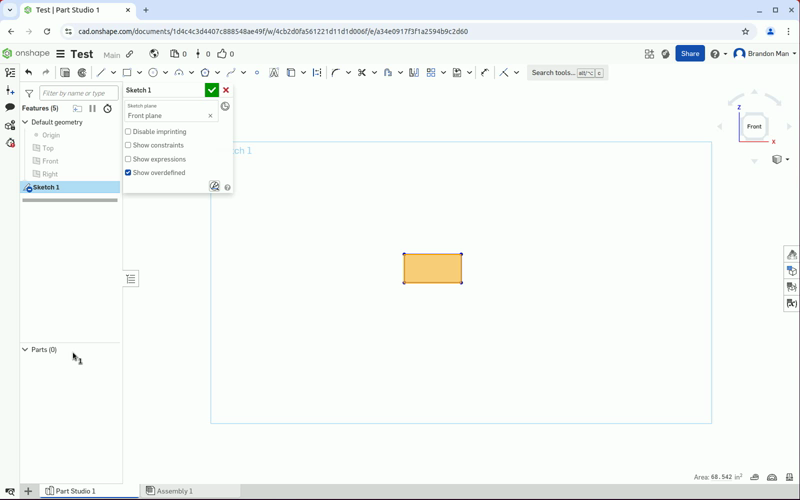
key(shift+y)
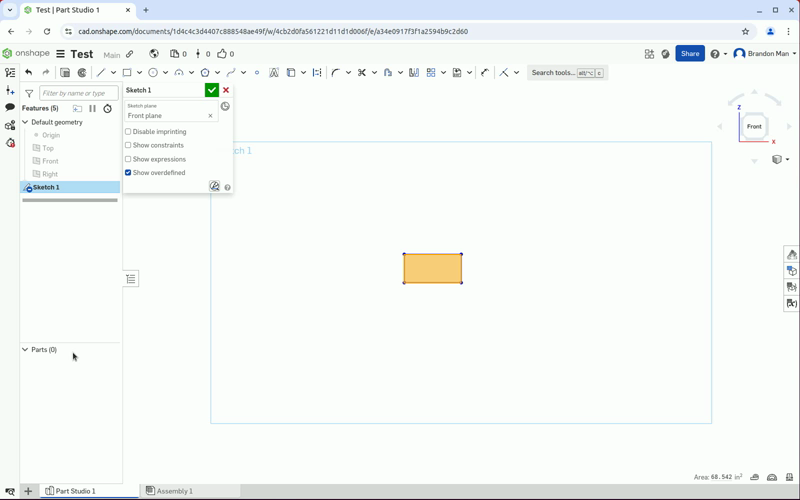
key(shift+e)
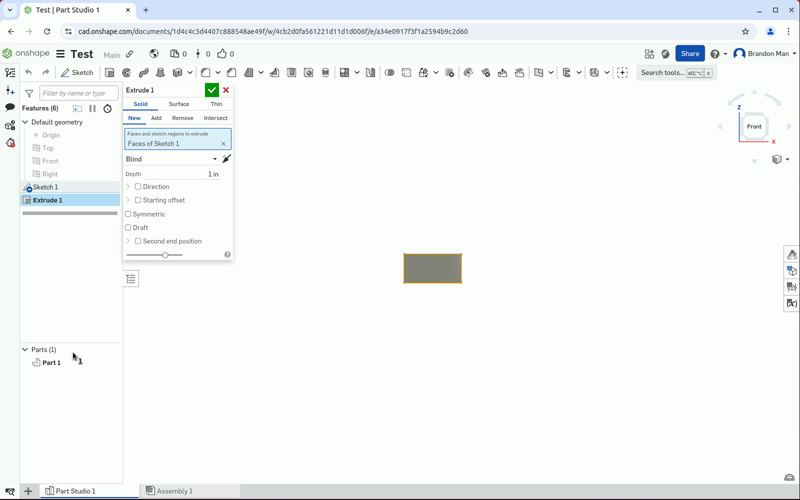
mouse_move(143, 106)
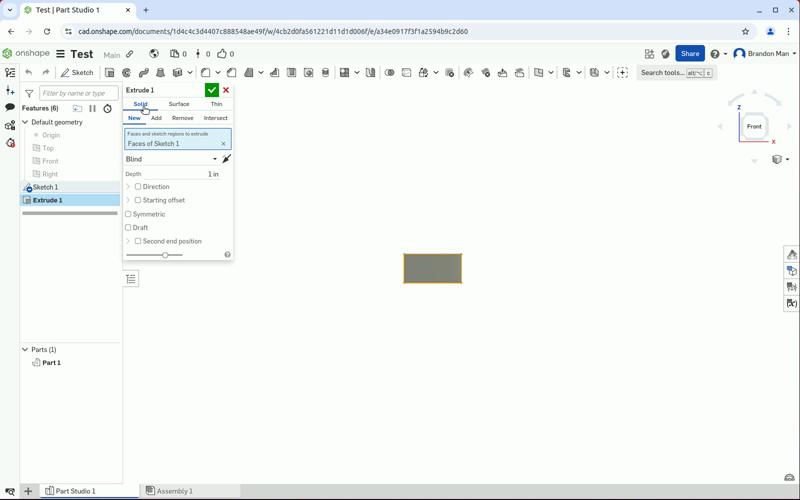
click(143, 106)
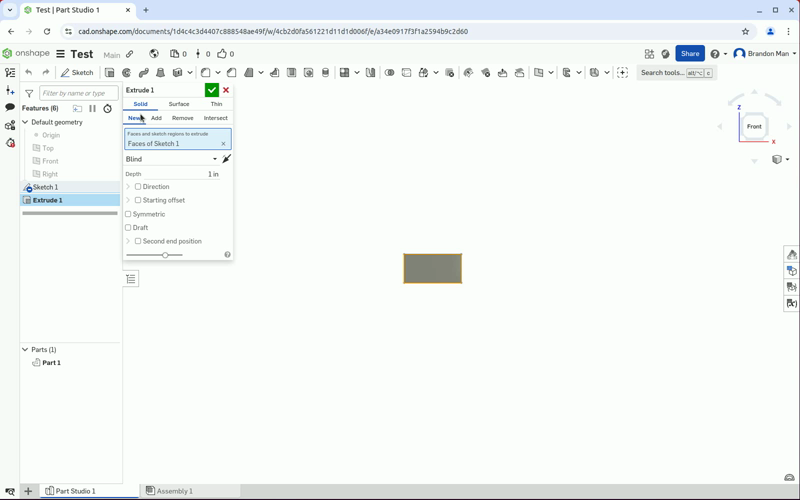
mouse_move(137, 120)
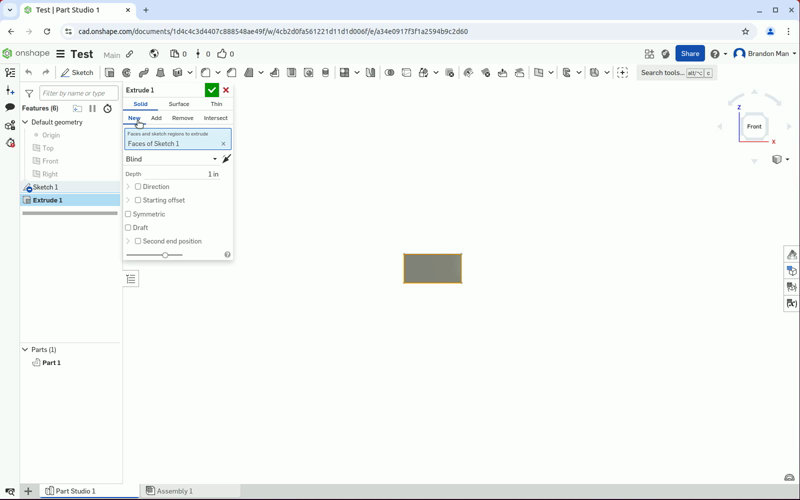
click(137, 120)
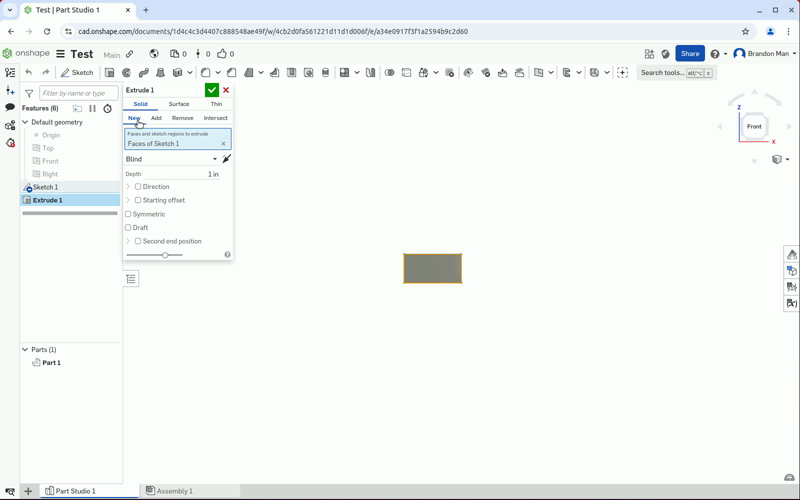
key(tab, 4)
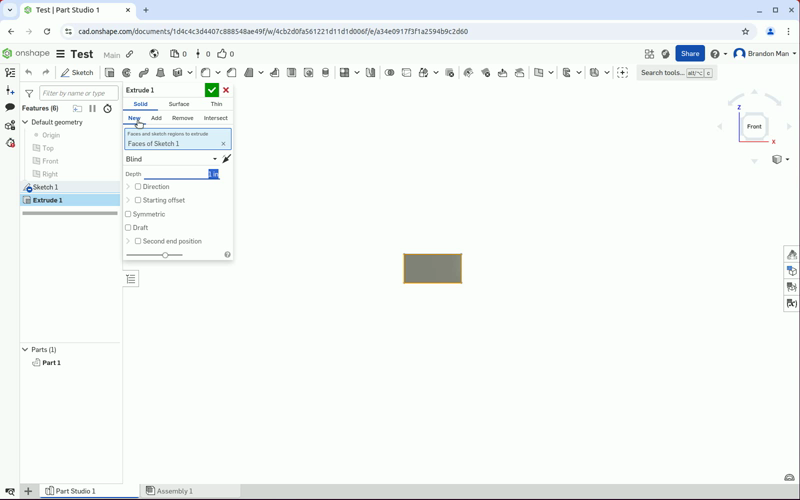
text(5.777)
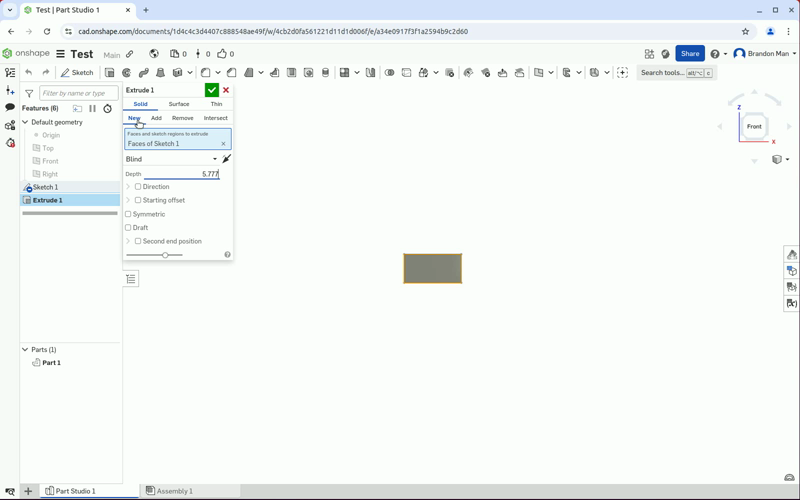
key(enter)
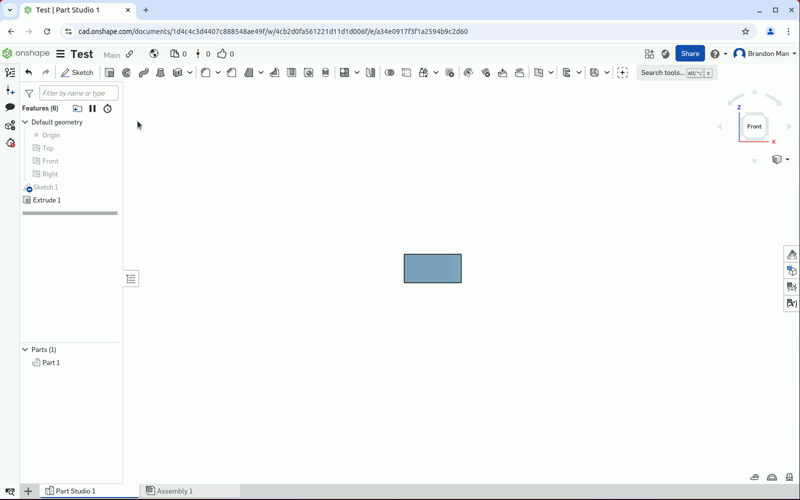
key(shift+h)
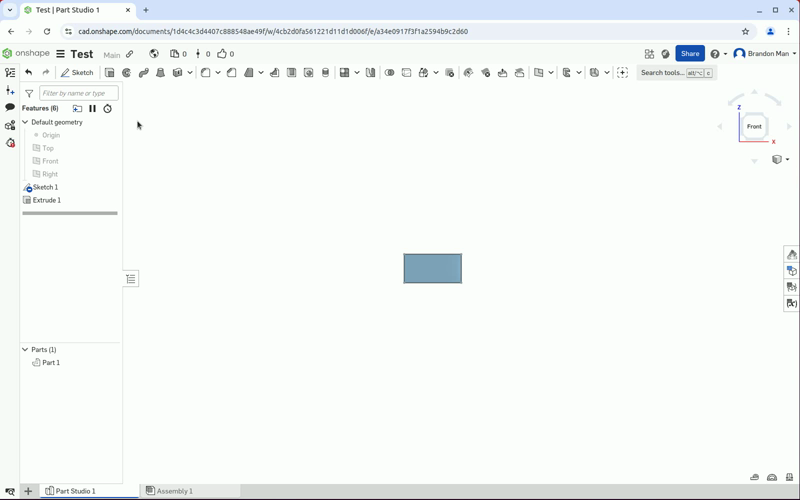
key(shift+h)
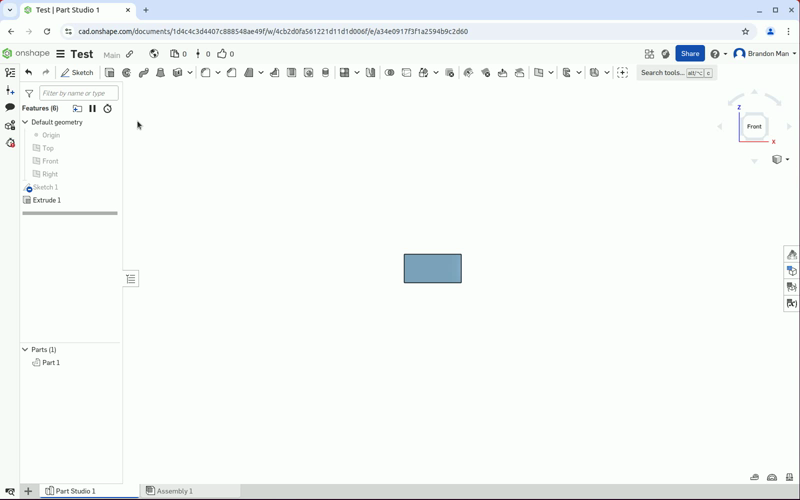
mouse_move(73, 189)
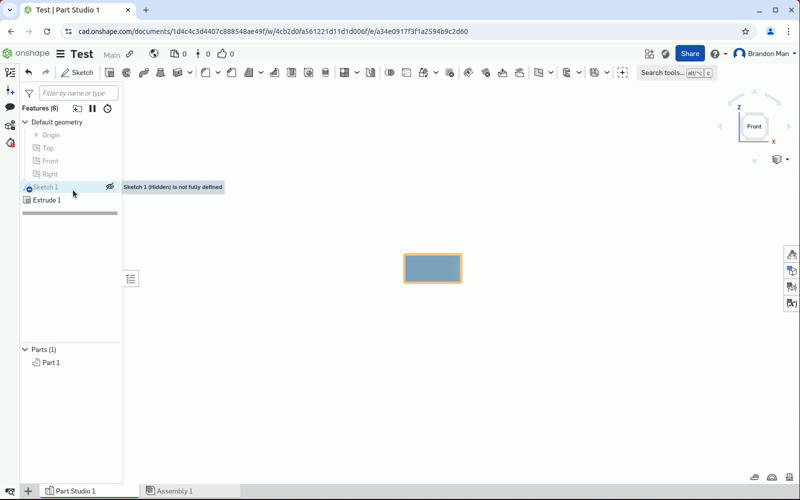
click(73, 189)
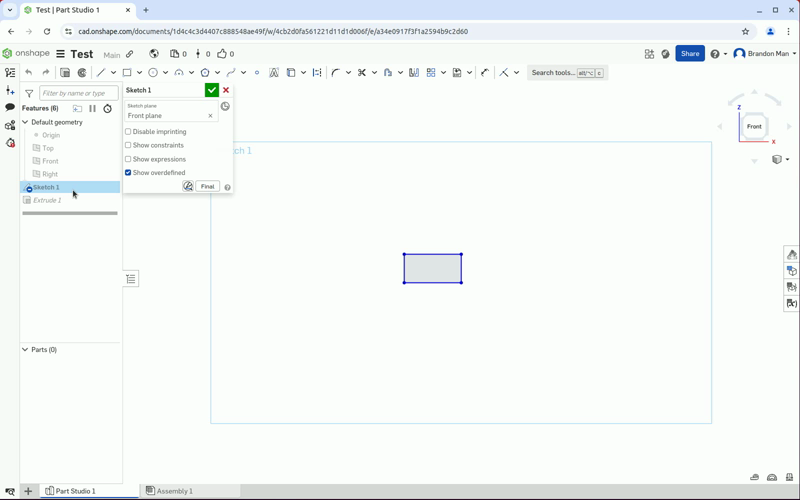
mouse_move(229, 92)
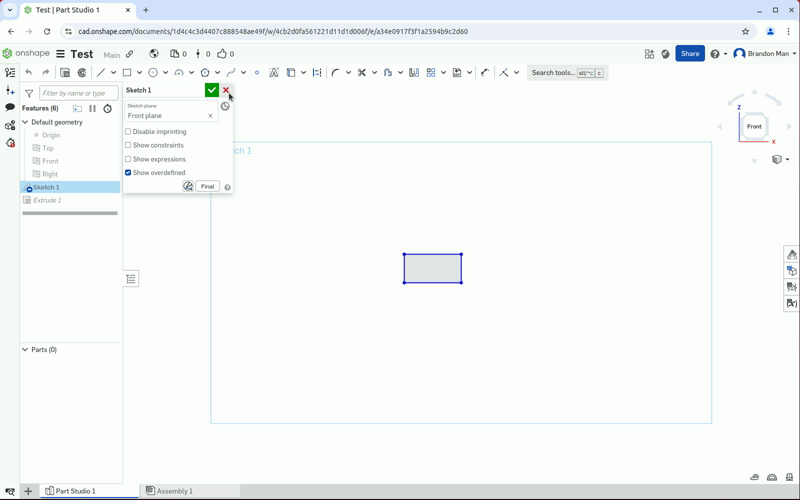
click(229, 92)
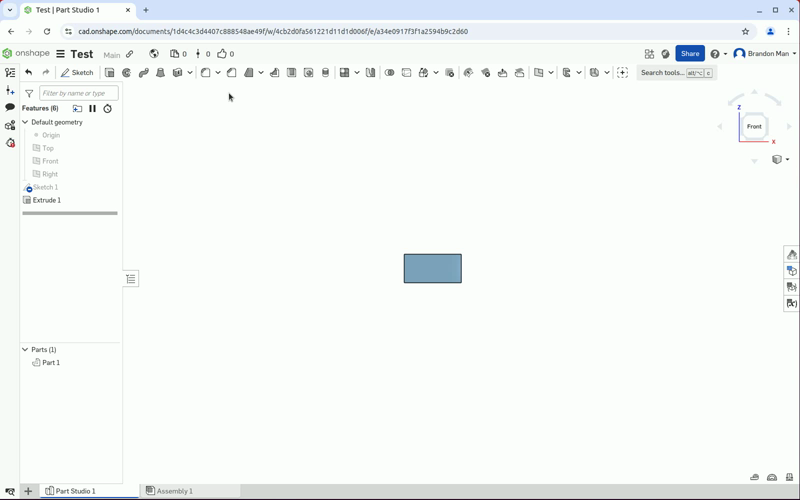
mouse_move(73, 352)
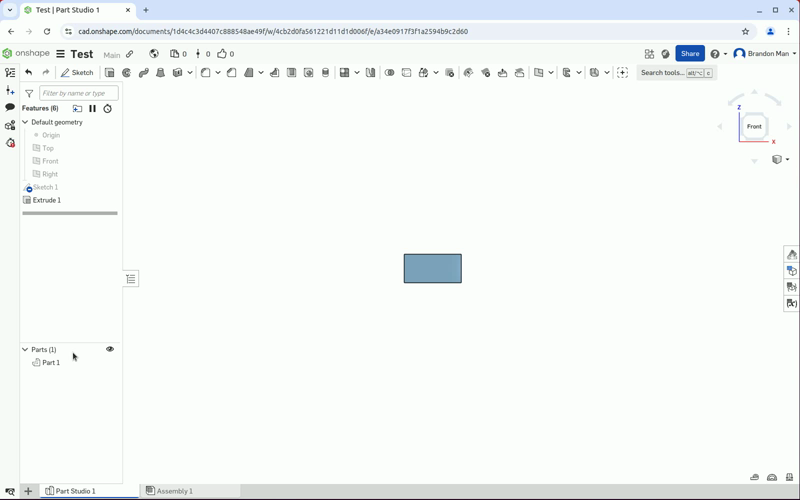
key(y)
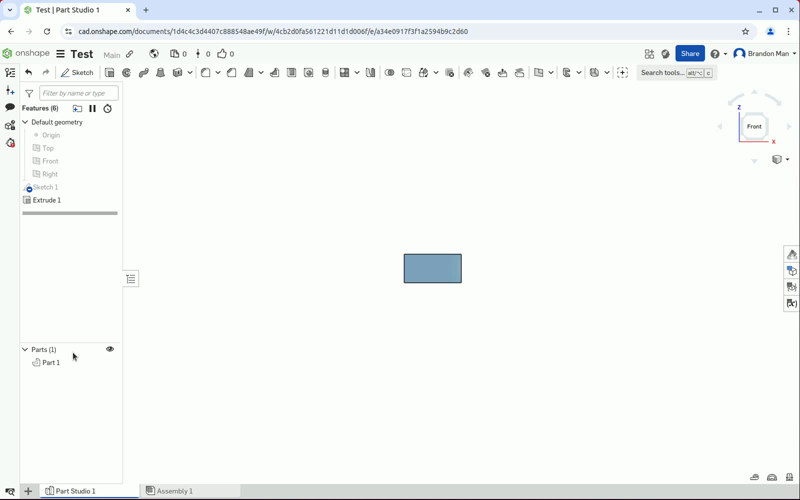
key(shift+p)
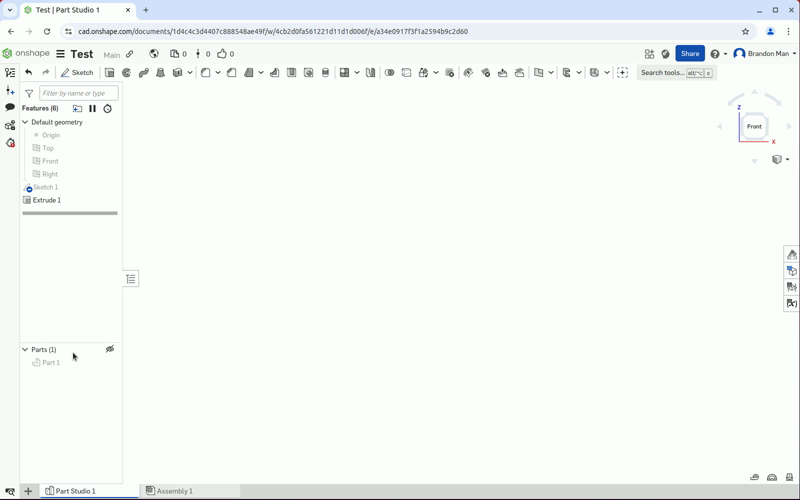
key(space)
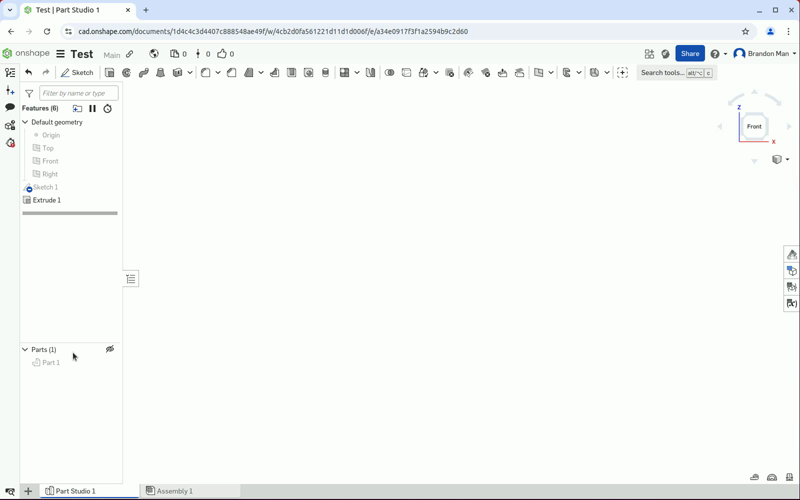
key_down(shift)
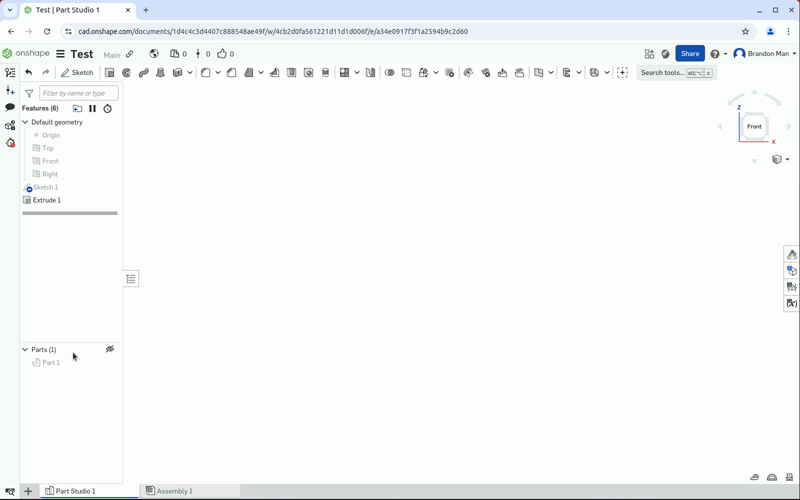
key(down)
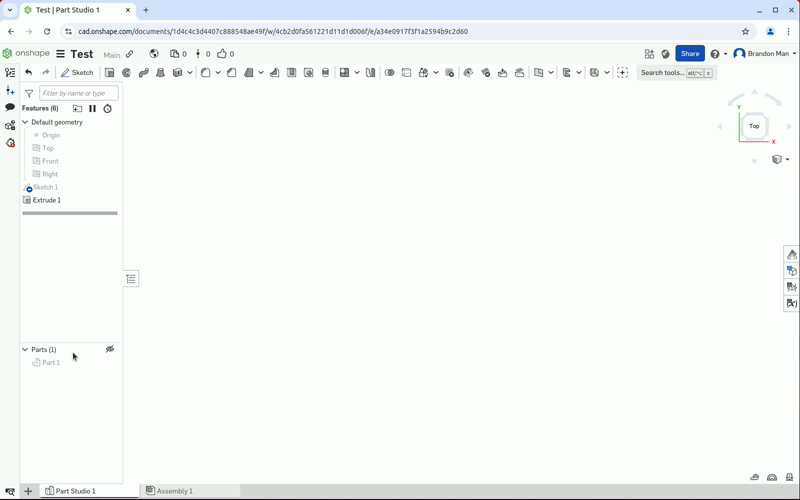
key_up(shift)
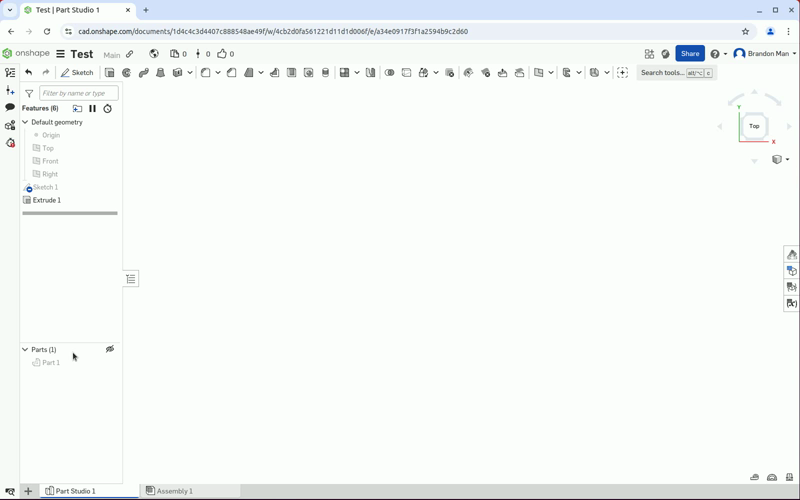
mouse_move(73, 352)
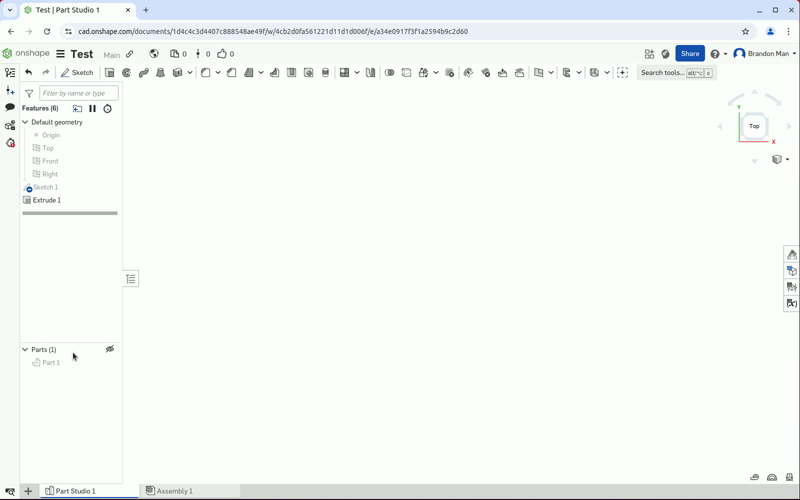
key(shift+y)
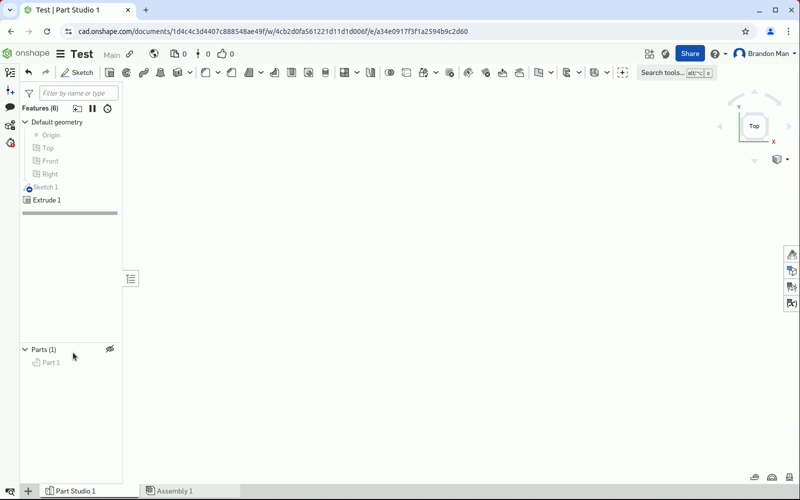
key(shift+s)
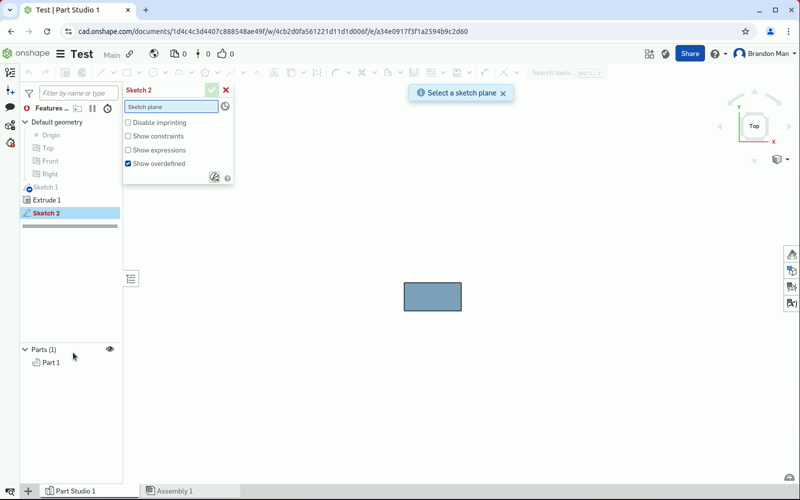
mouse_move(73, 150)
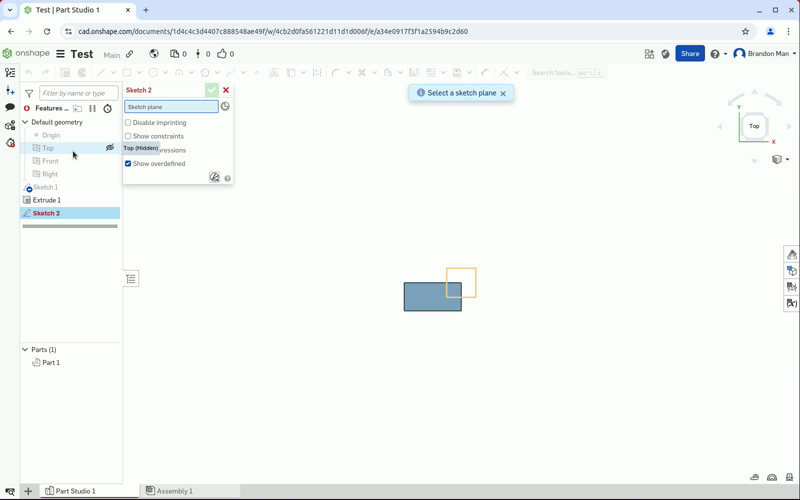
click(73, 150)
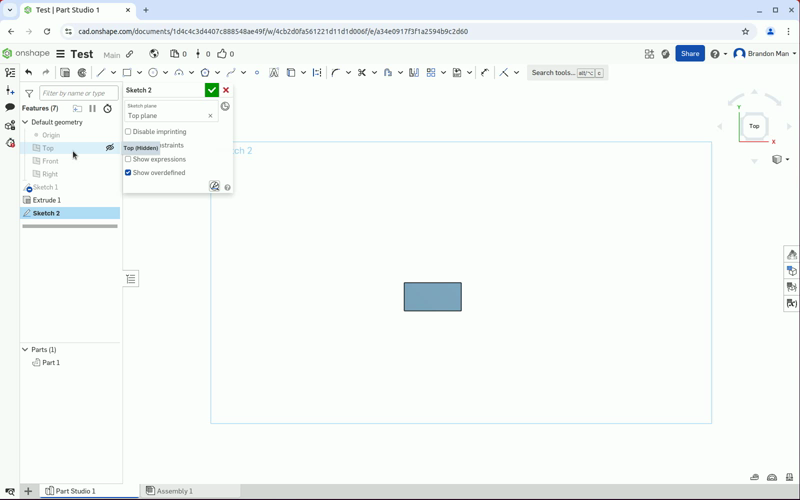
mouse_move(73, 352)
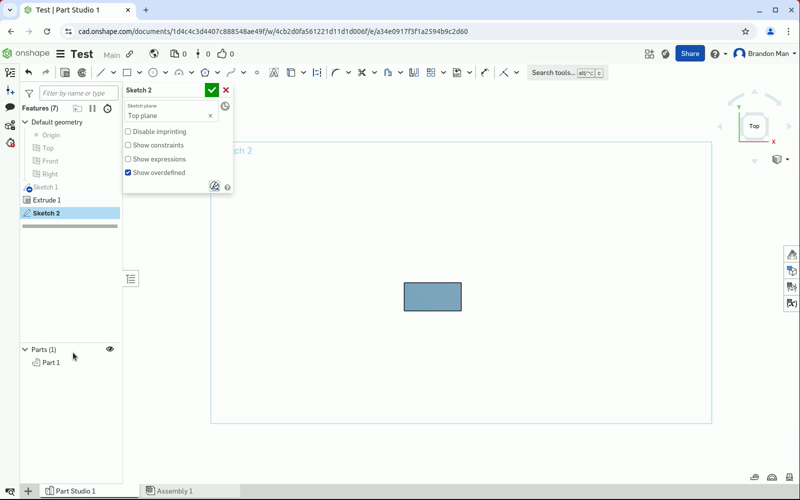
key(y)
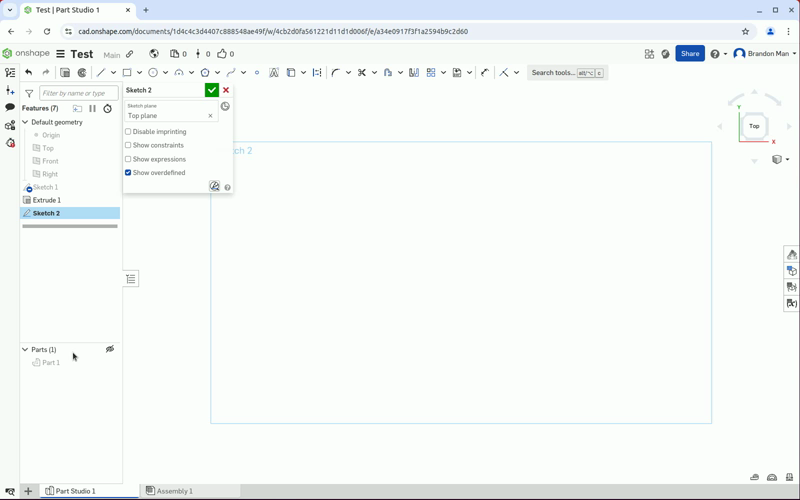
key(l)
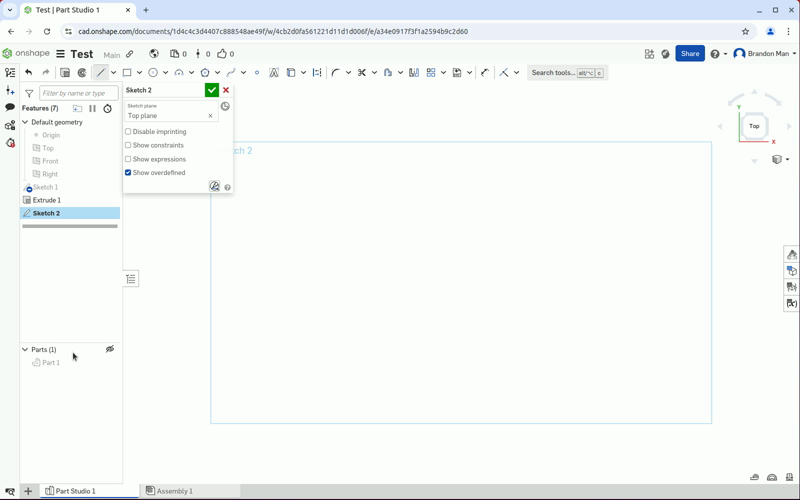
key_down(shift)
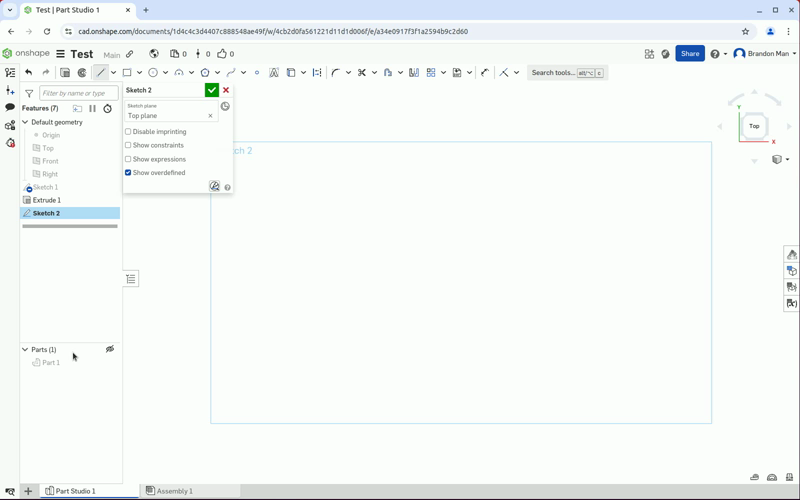
mouse_move(494, 334)
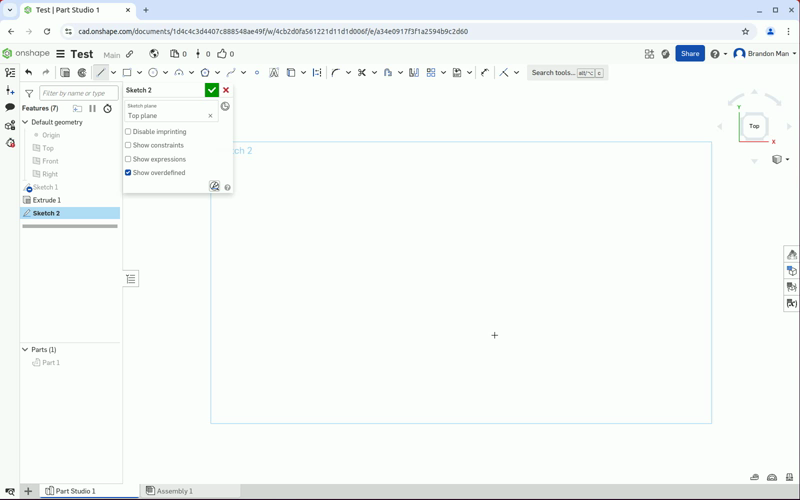
click(494, 334)
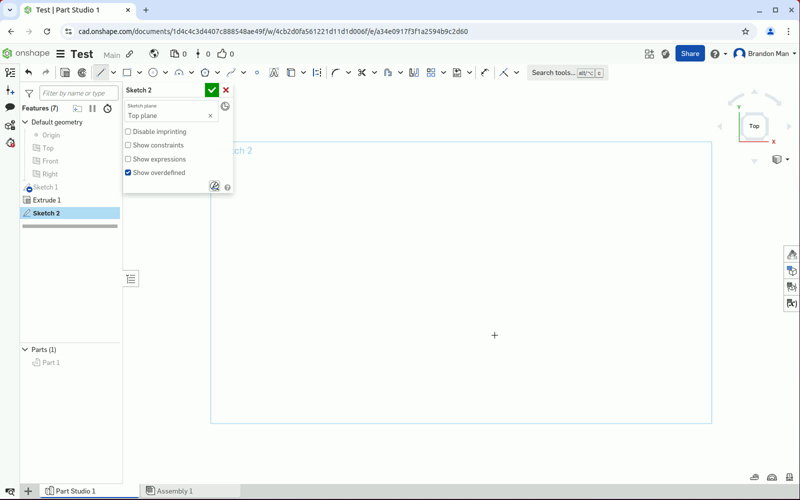
key_up(shift)
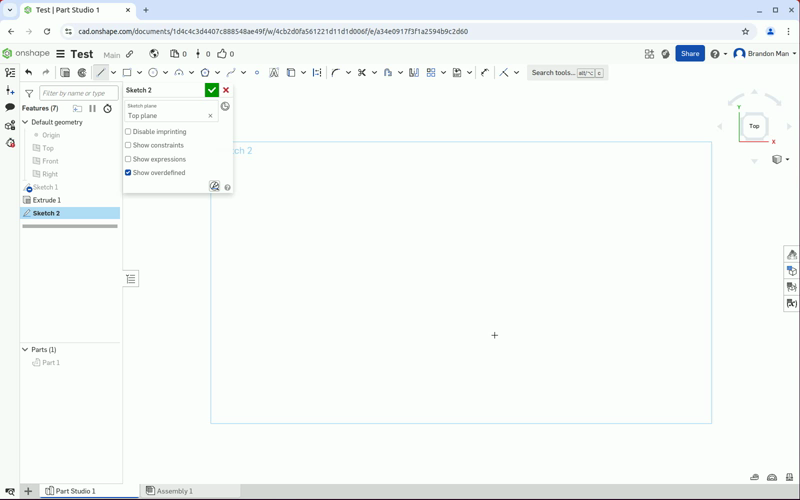
key_down(shift)
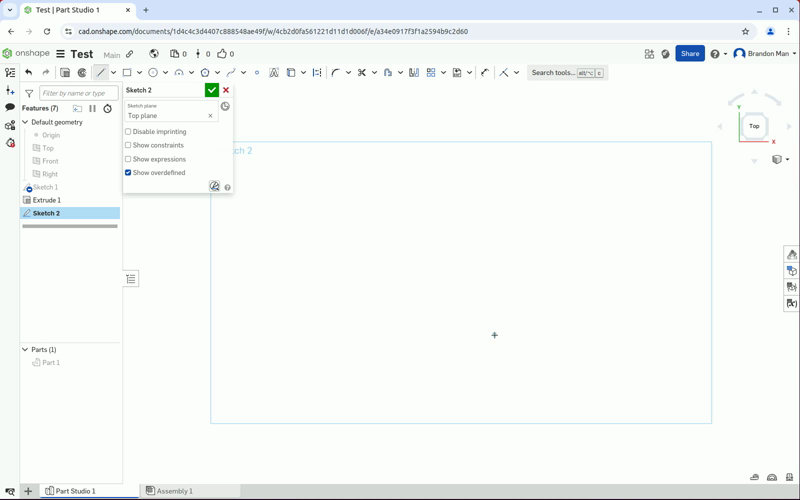
mouse_move(524, 334)
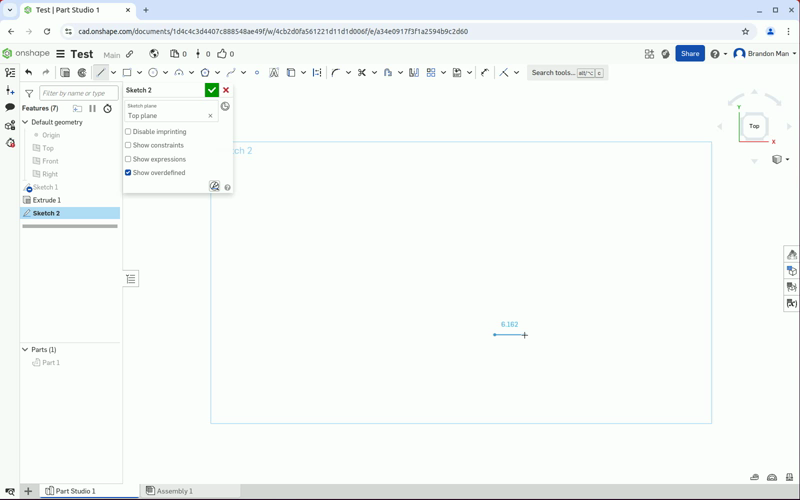
mouse_move(523, 334)
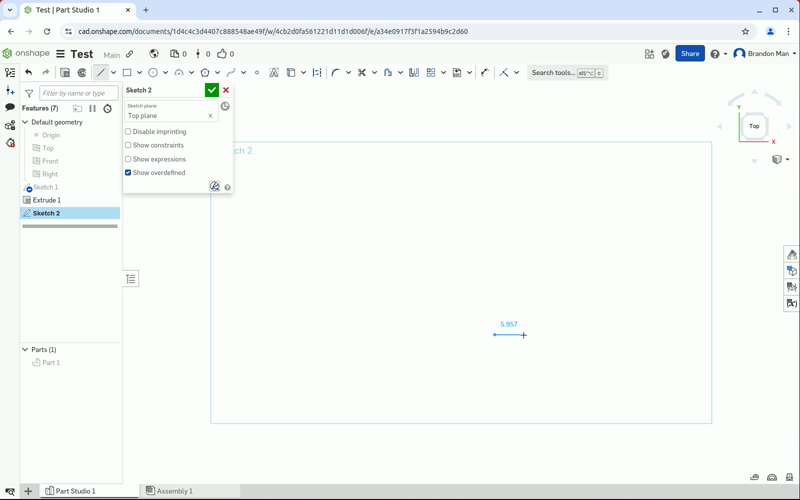
click(523, 334)
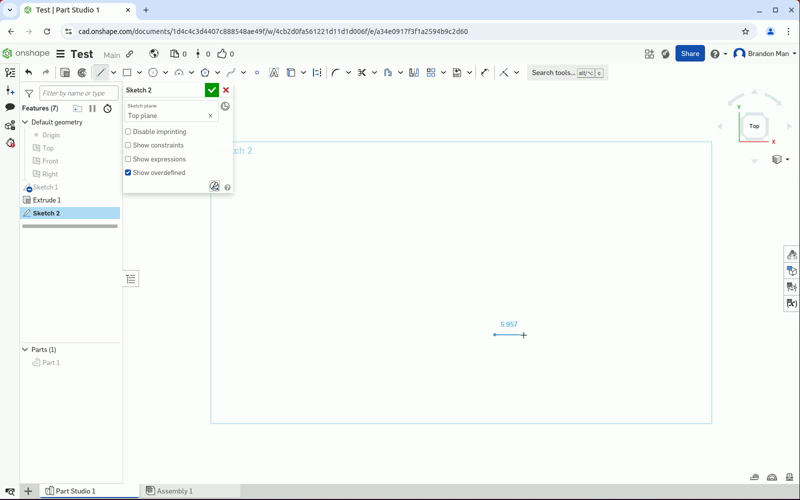
key_up(shift)
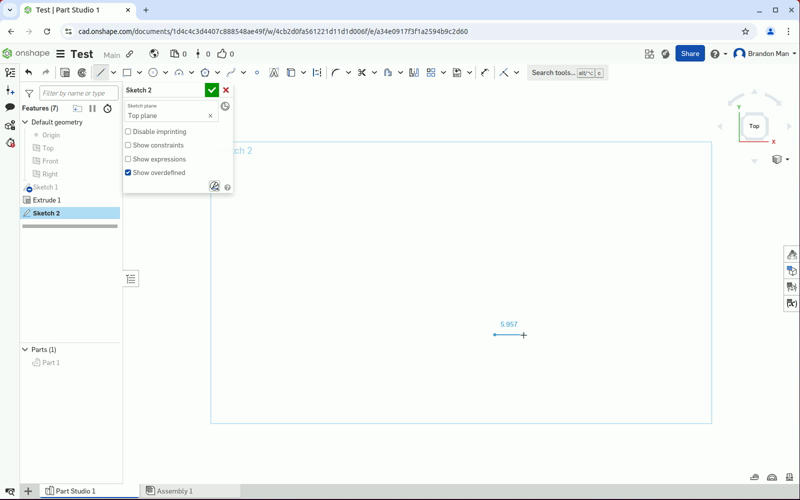
key_down(shift)
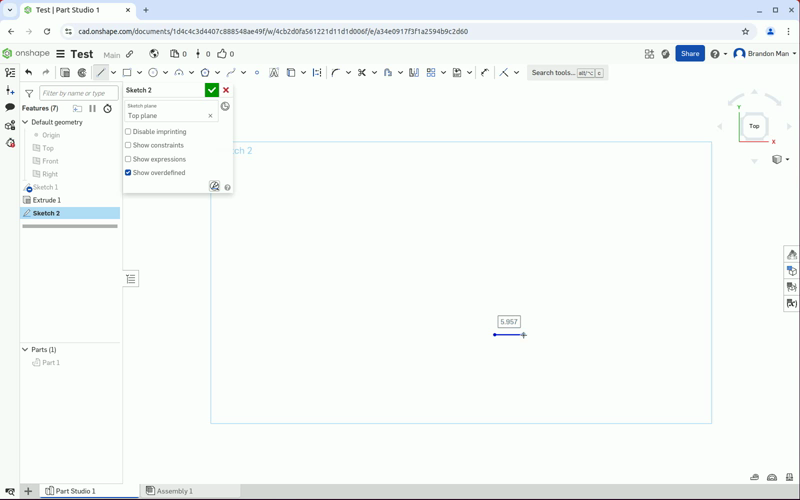
mouse_move(553, 334)
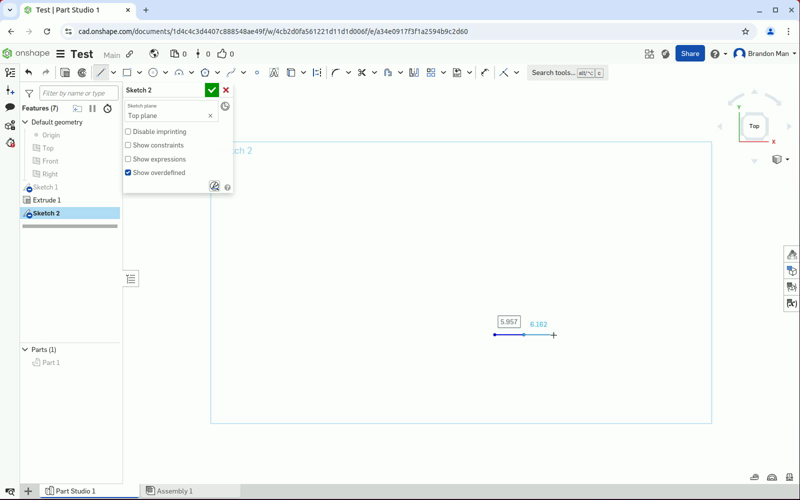
mouse_move(523, 305)
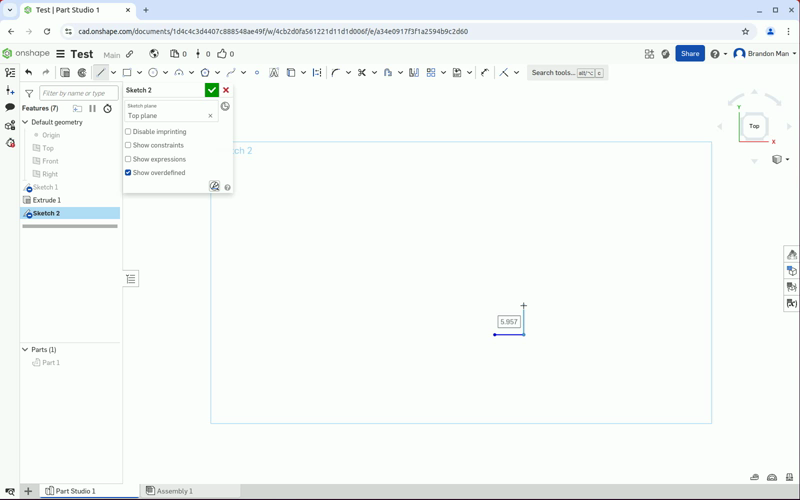
click(523, 305)
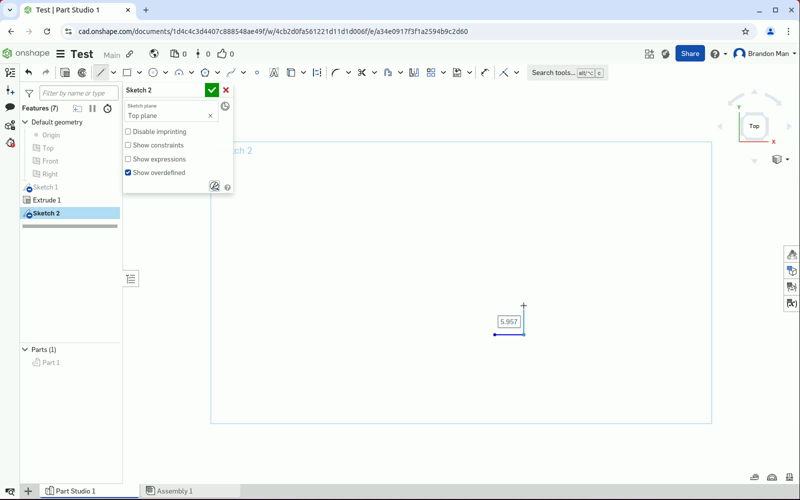
key_up(shift)
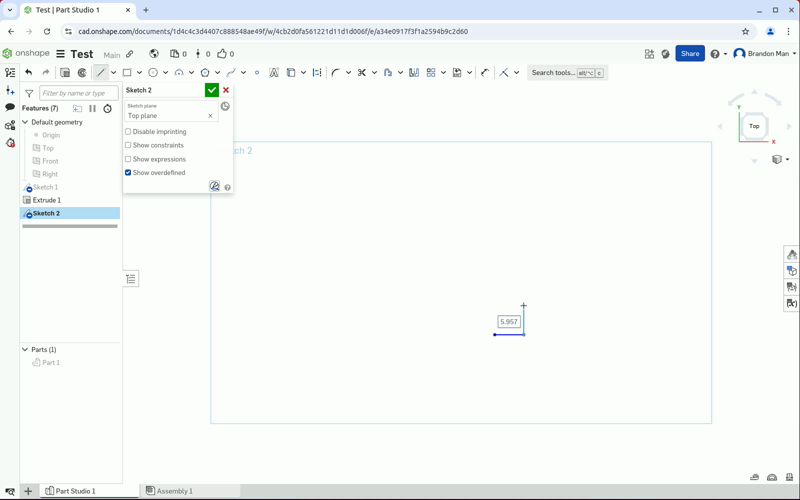
key_down(shift)
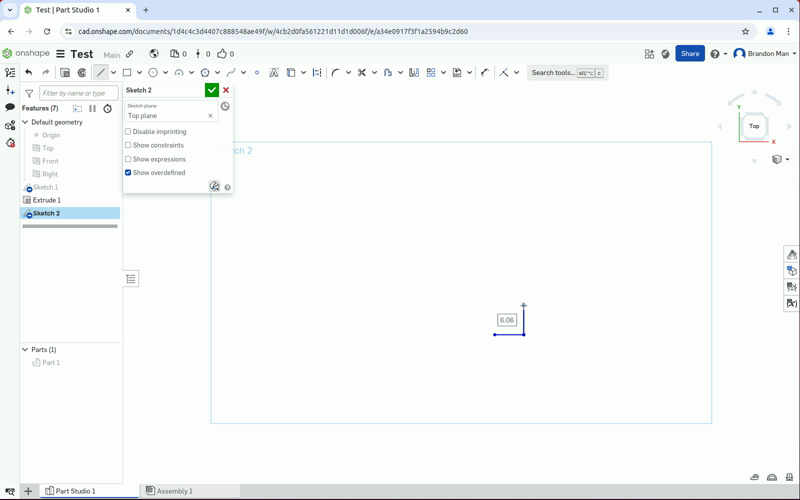
mouse_move(553, 305)
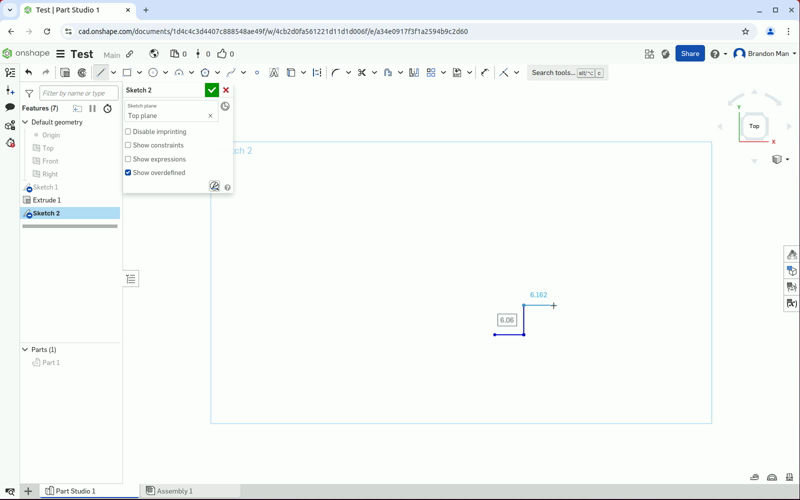
mouse_move(494, 305)
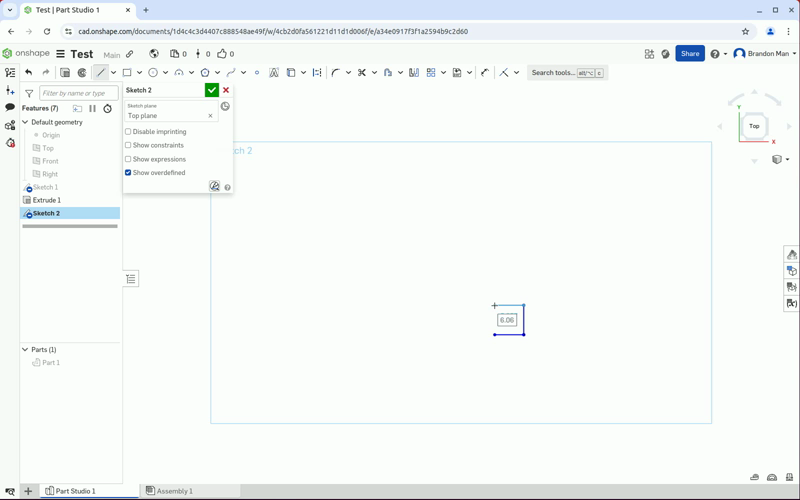
click(494, 305)
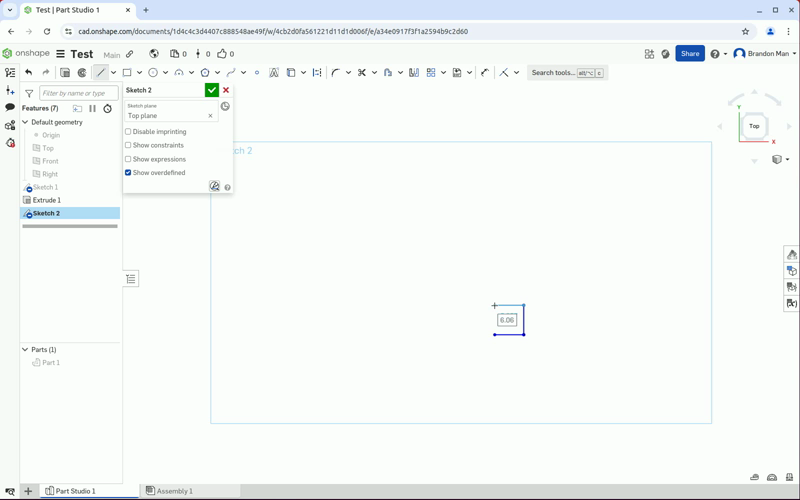
key_up(shift)
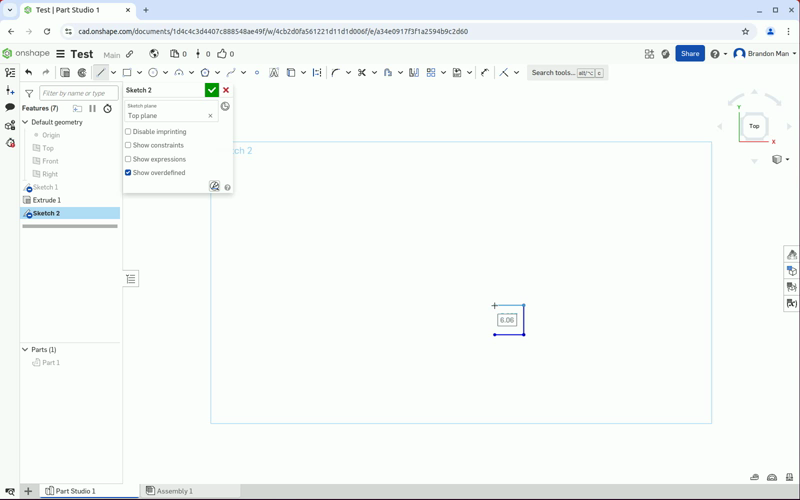
mouse_move(524, 305)
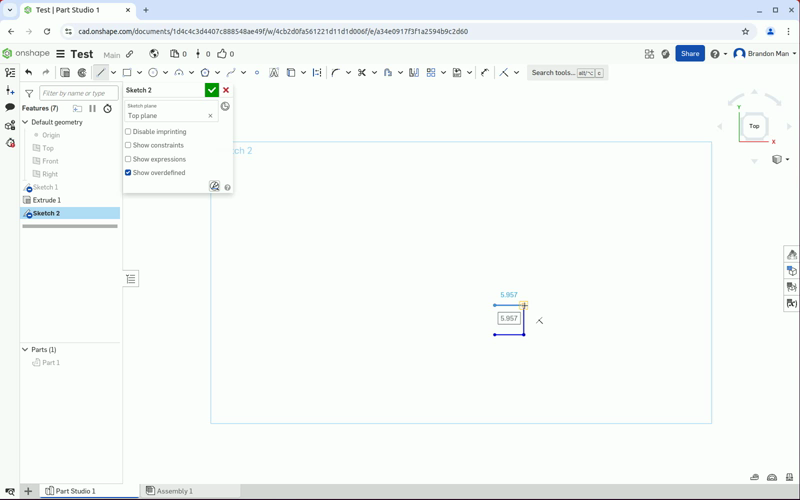
key_down(shift)
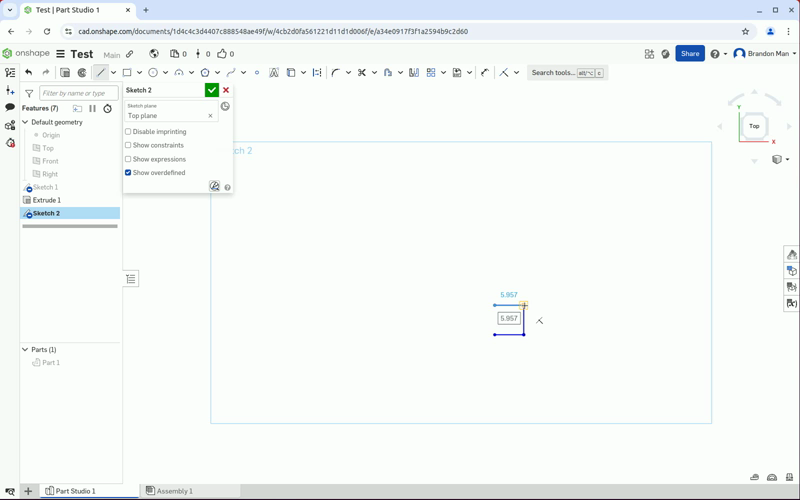
mouse_move(494, 334)
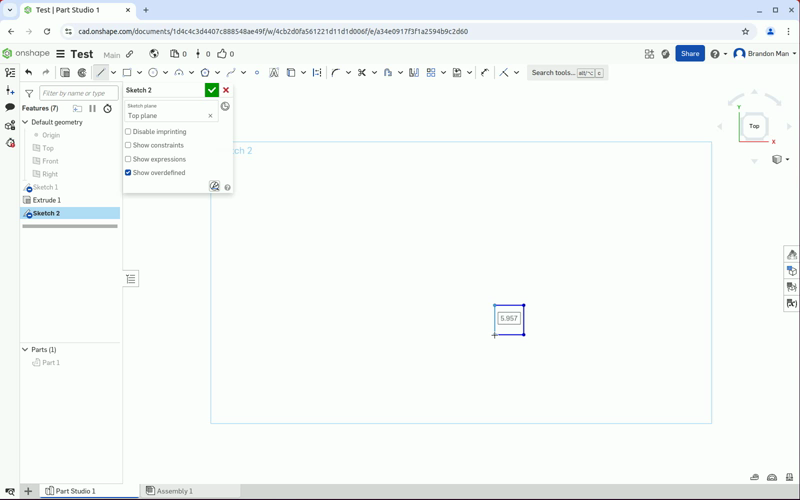
key_up(shift)
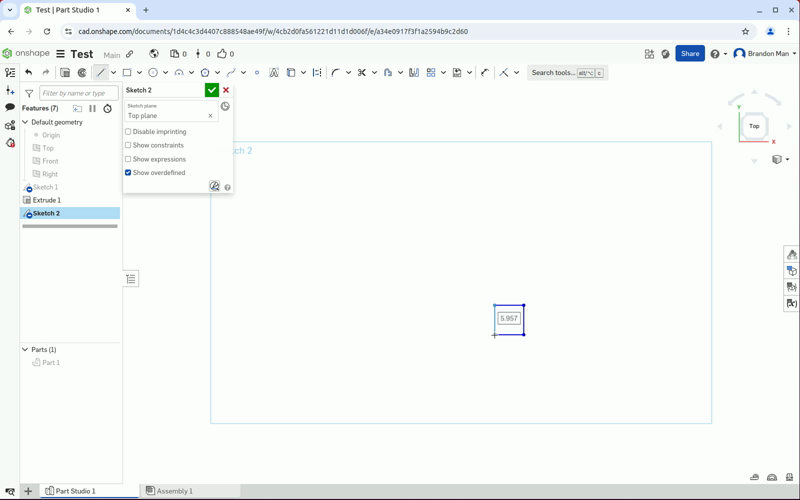
click(494, 334)
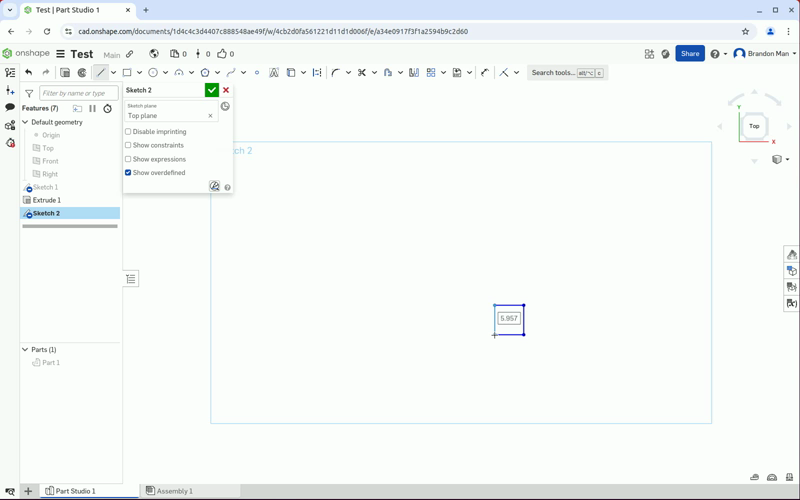
key(esc)
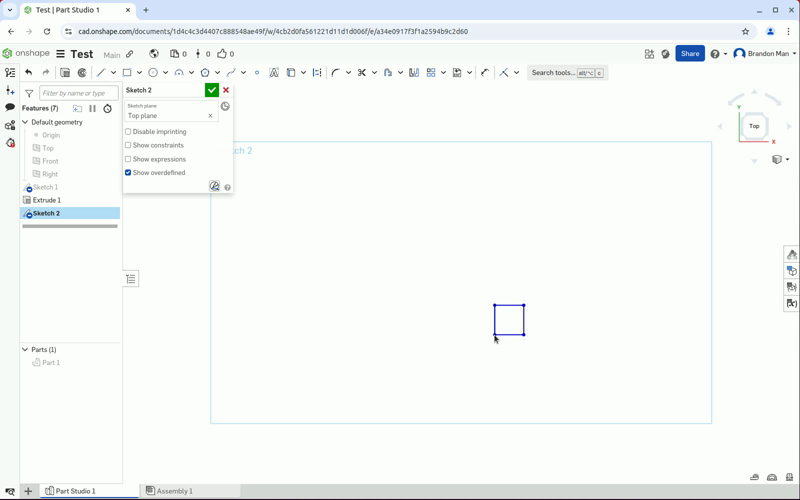
mouse_move(503, 311)
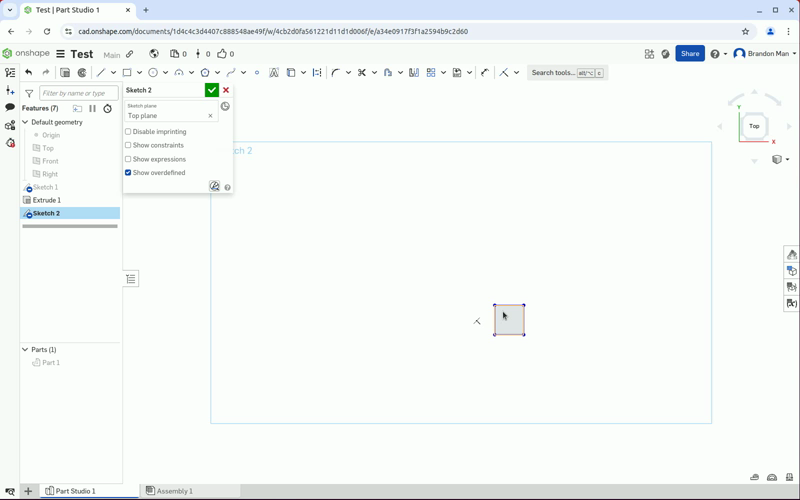
scroll(6)
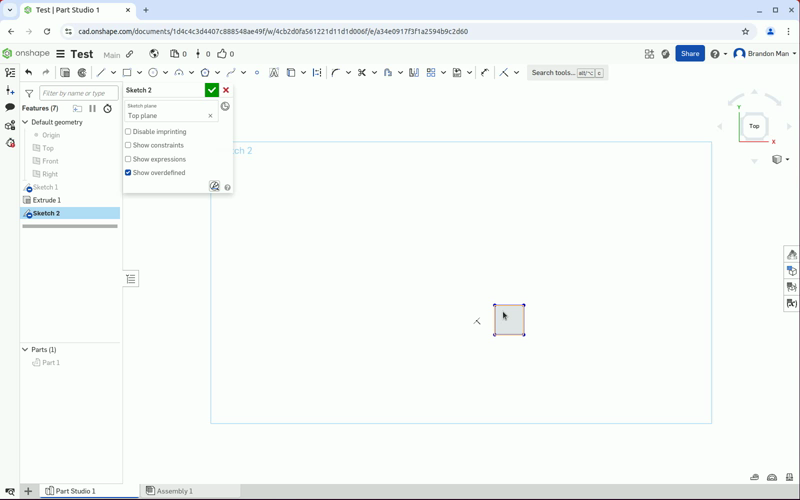
scroll(6)
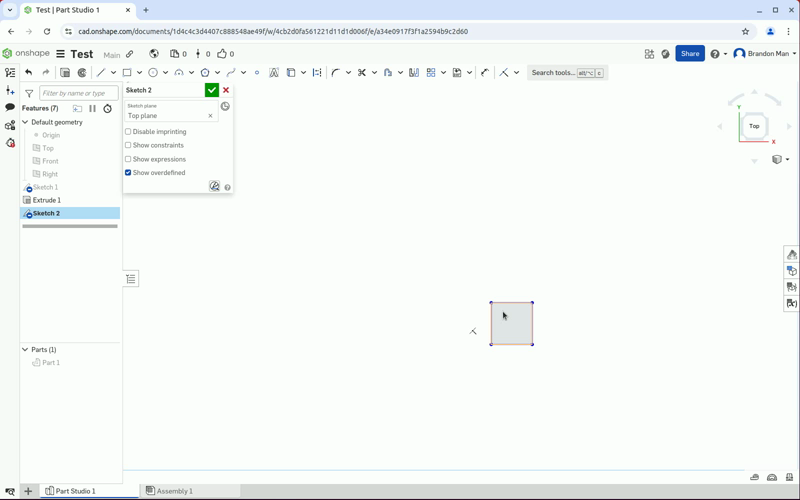
scroll(6)
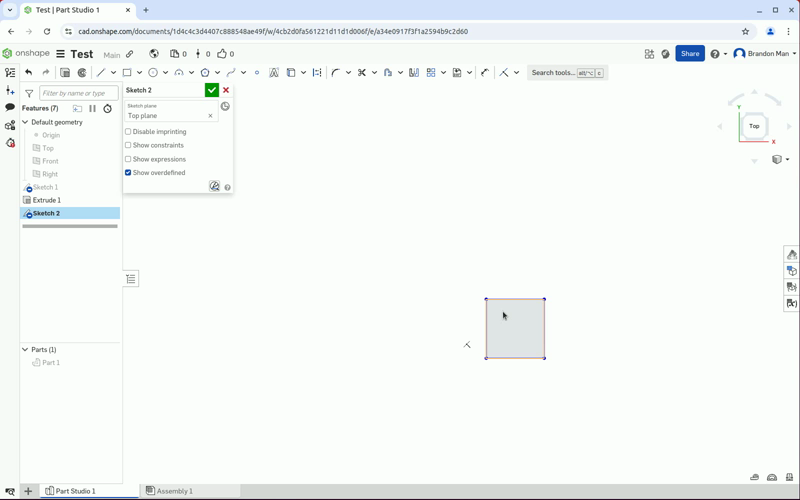
scroll(6)
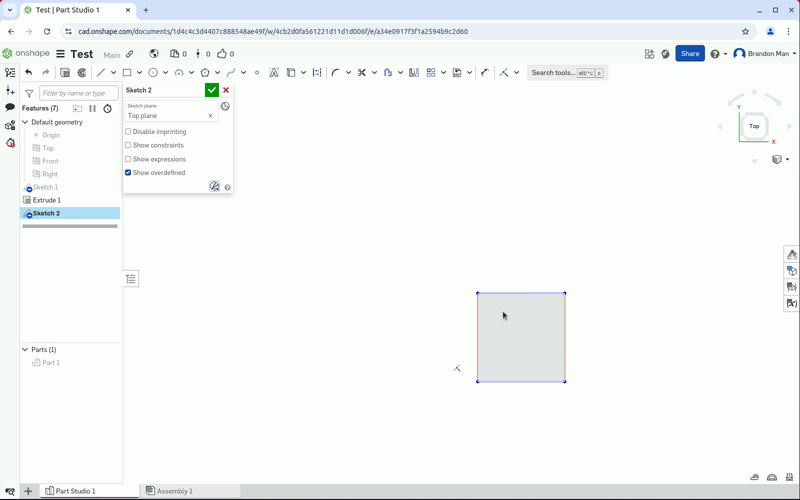
scroll(6)
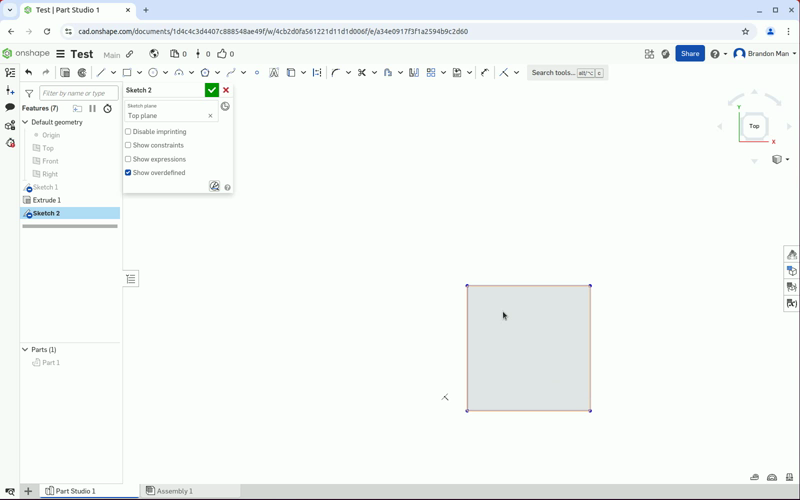
scroll(6)
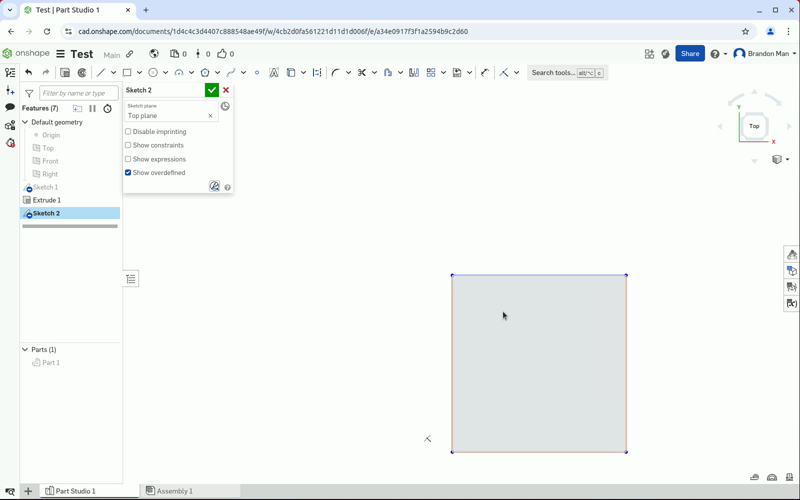
scroll(6)
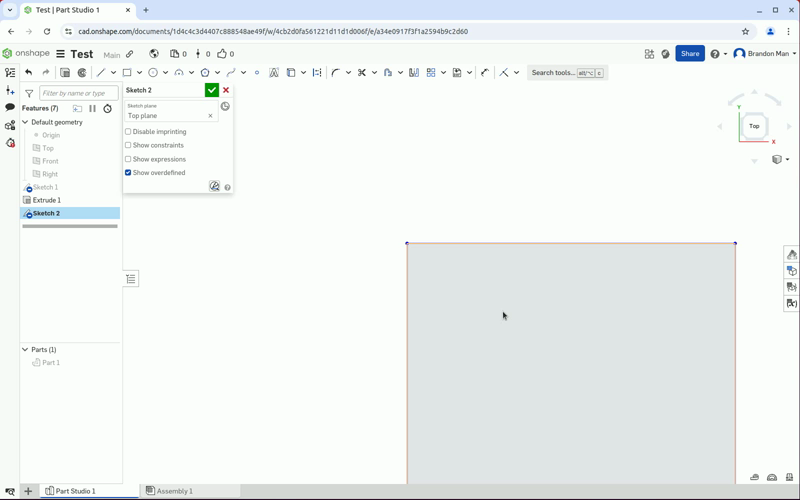
click(503, 311)
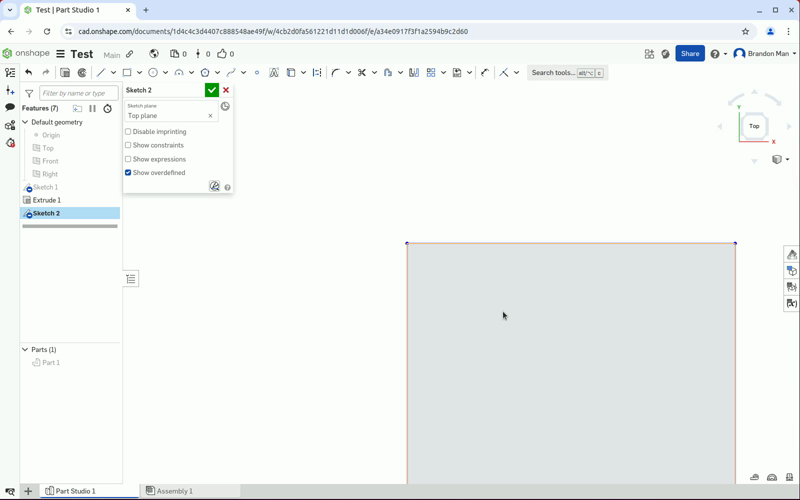
scroll(-6)
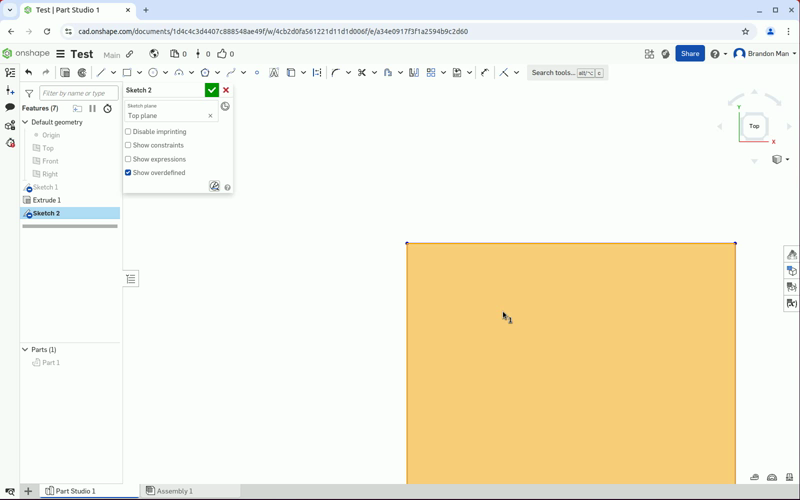
scroll(-6)
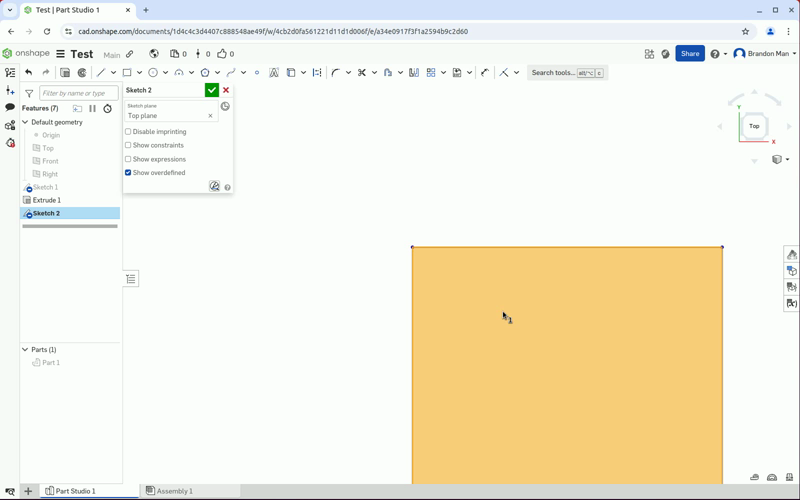
scroll(-6)
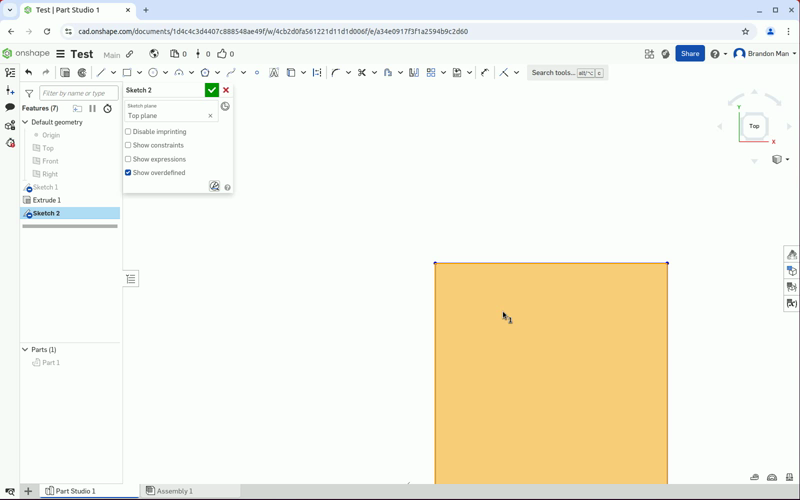
scroll(-6)
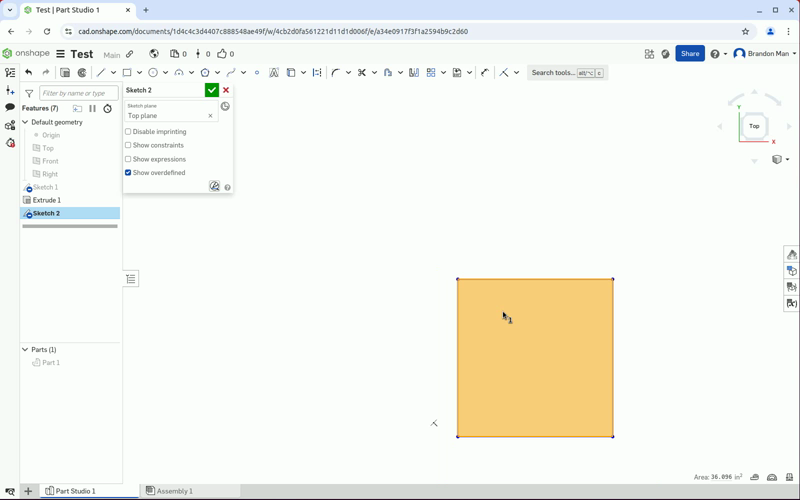
scroll(-6)
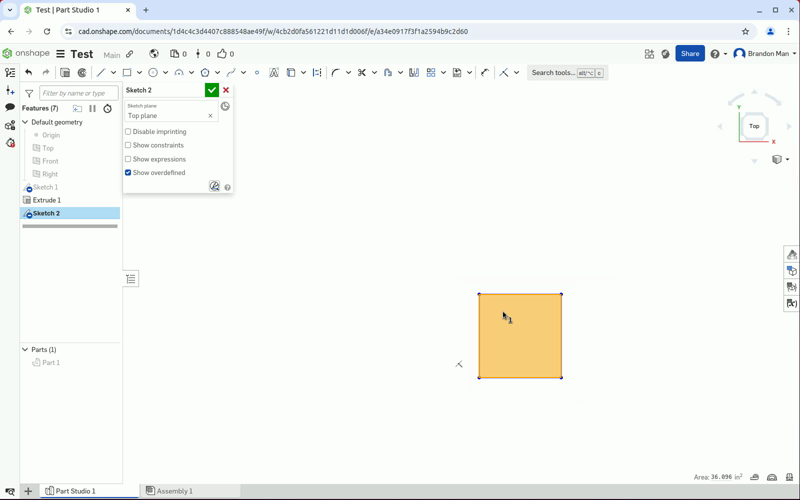
scroll(-6)
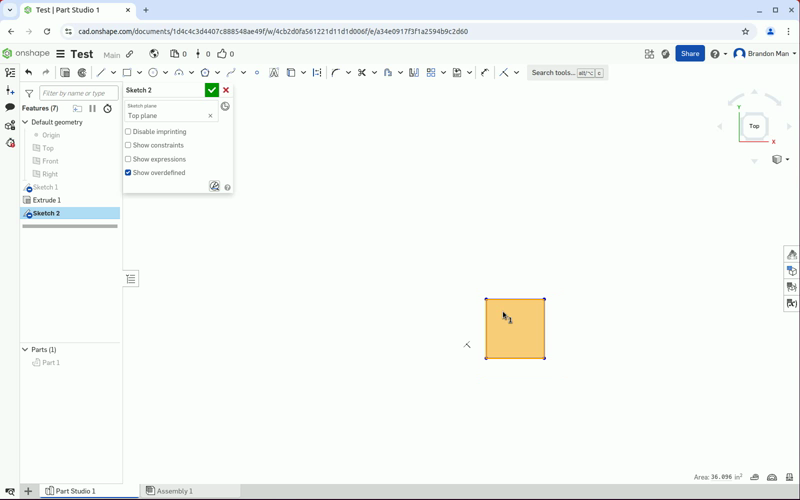
scroll(-6)
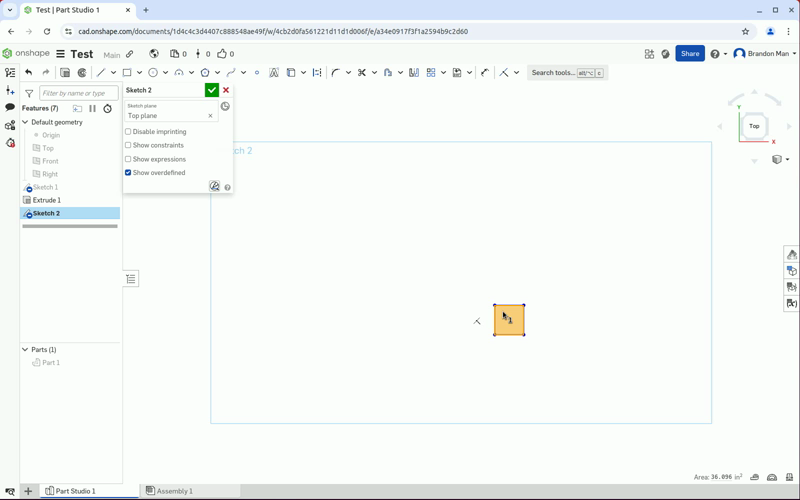
mouse_move(73, 352)
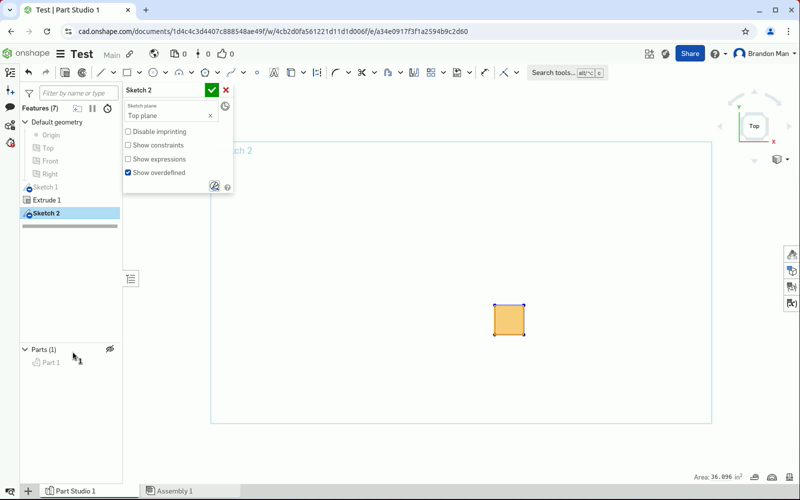
key(shift+y)
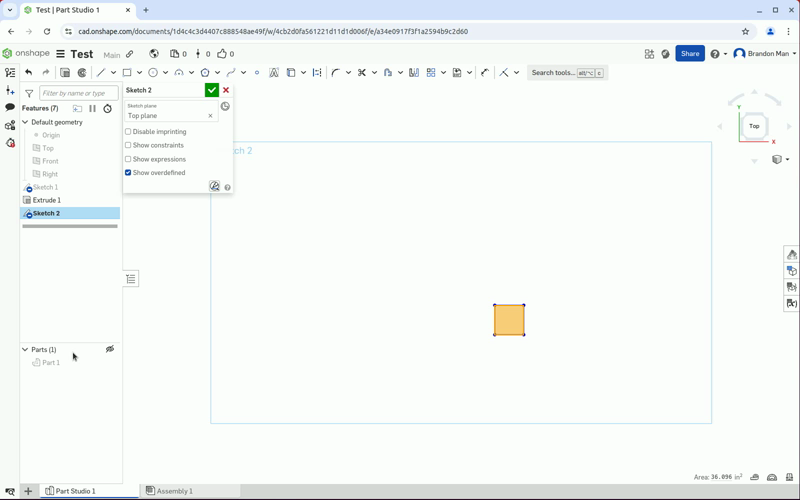
key(shift+e)
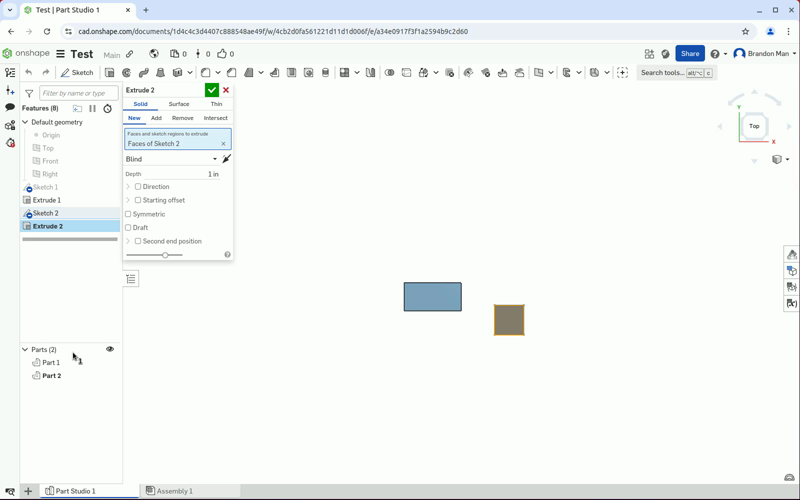
mouse_move(143, 106)
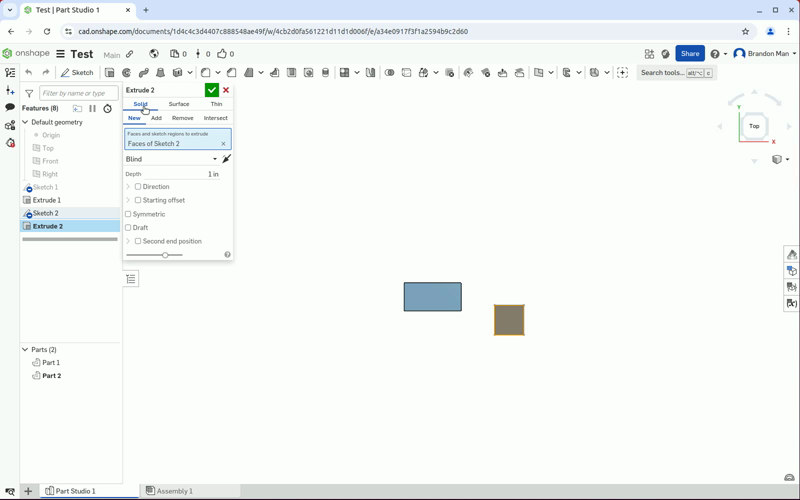
click(143, 106)
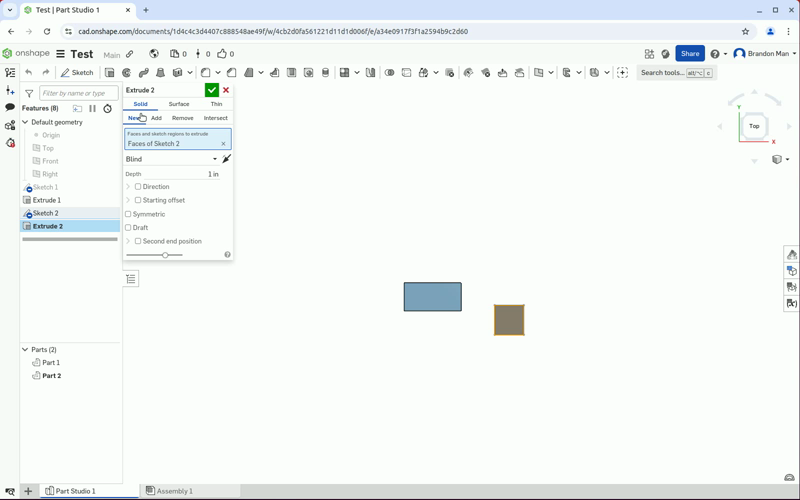
mouse_move(137, 120)
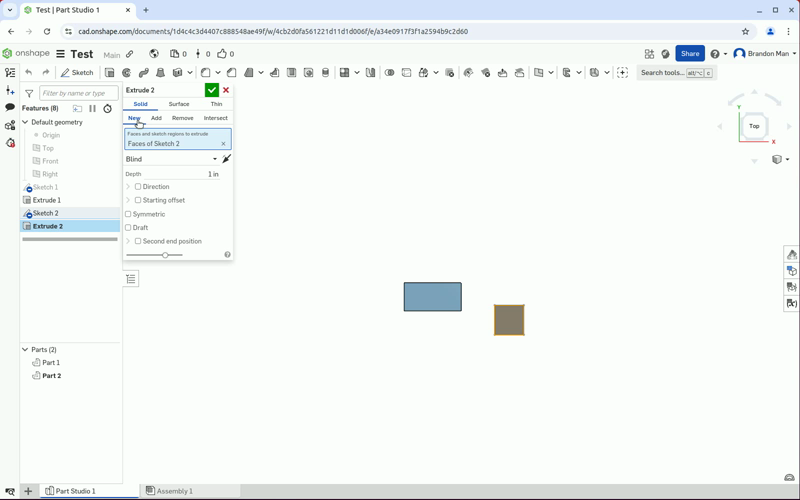
click(137, 120)
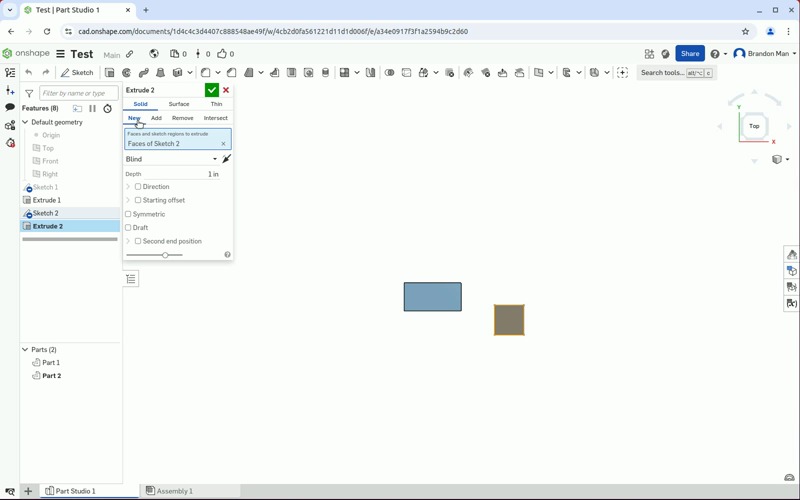
key(tab, 4)
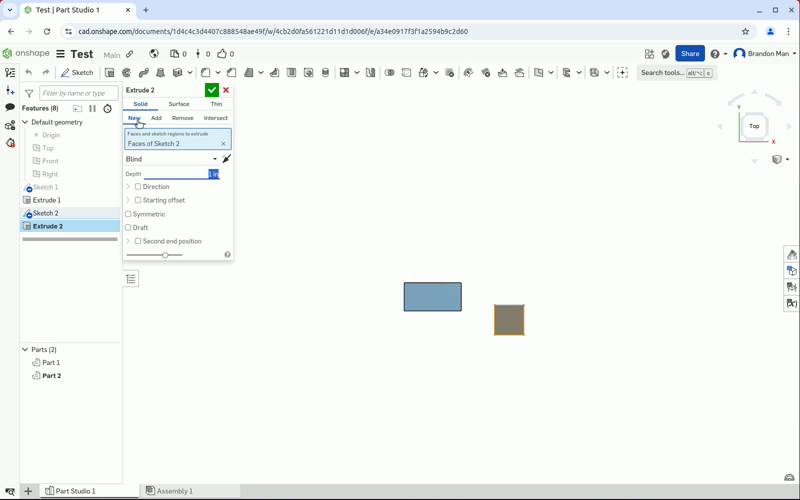
text(23.108)
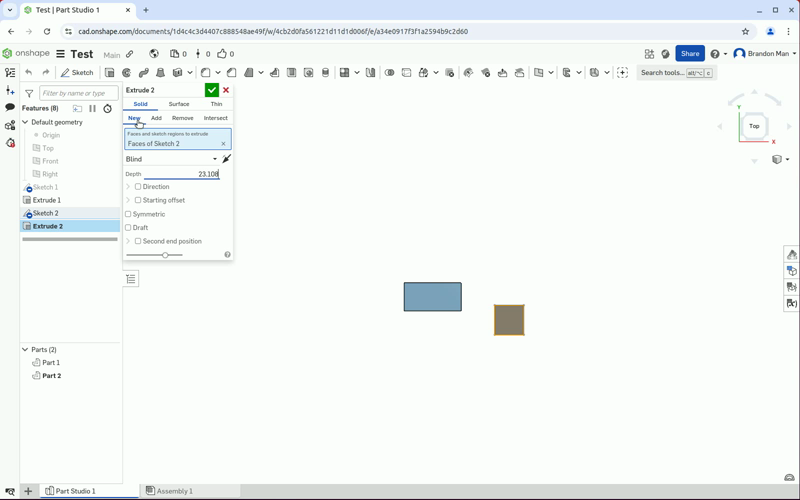
key(enter)
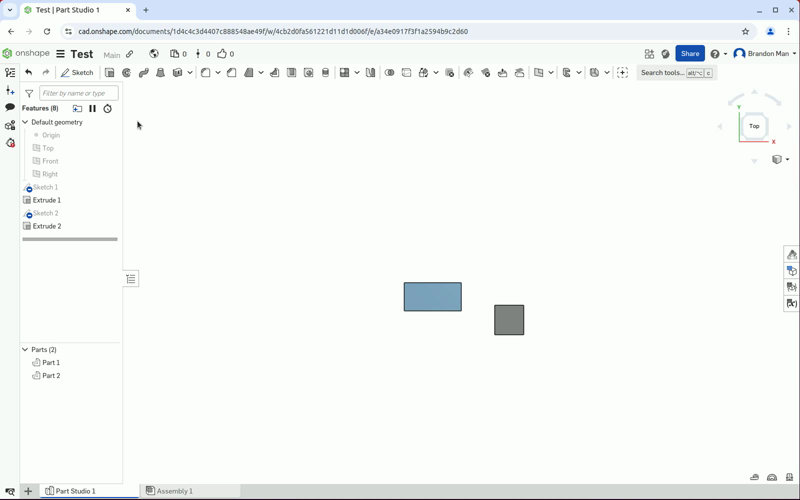
key(shift+h)
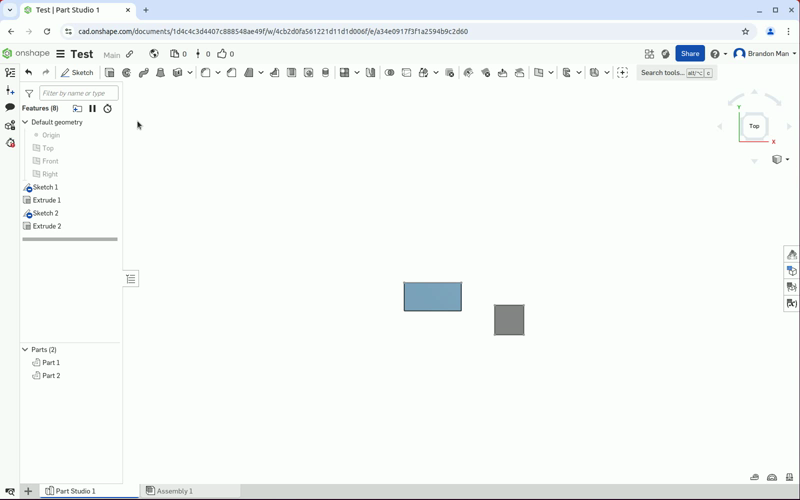
key(shift+h)
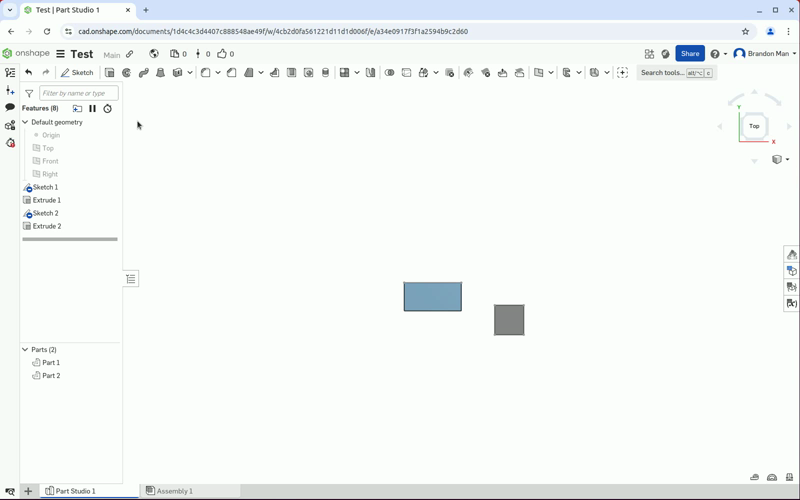
key(shift+7)
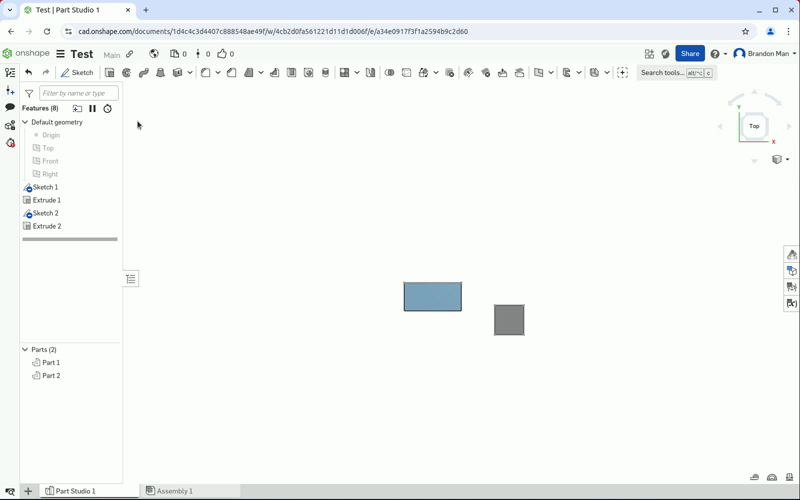
key(up, 3)
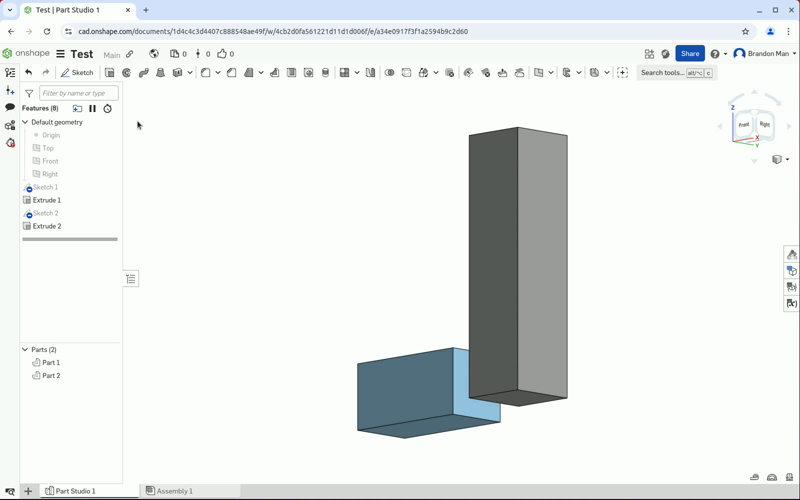
key(left, 3)
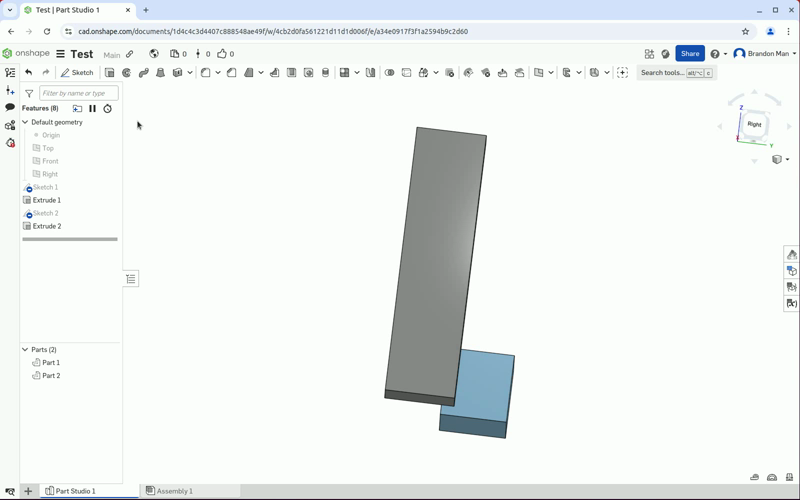
key(right, 3)
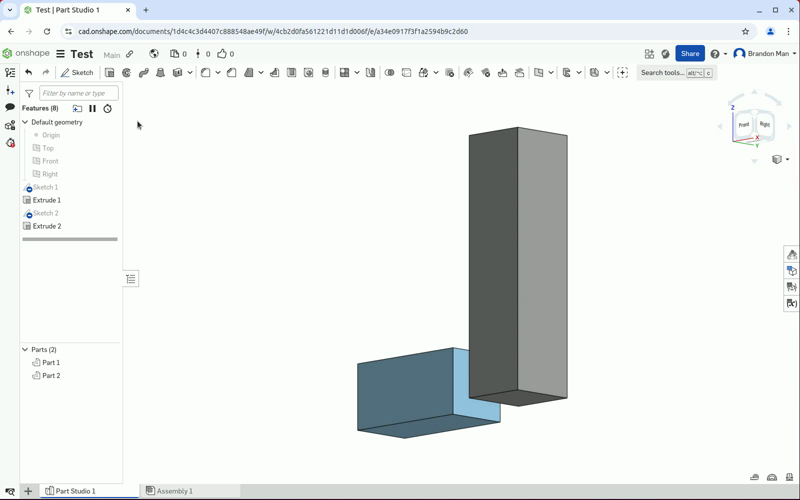
key(down, 3)
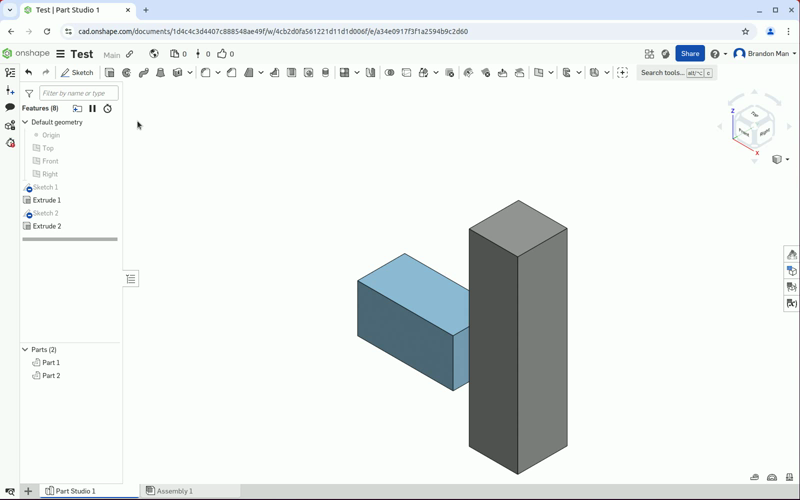
mouse_move(73, 189)
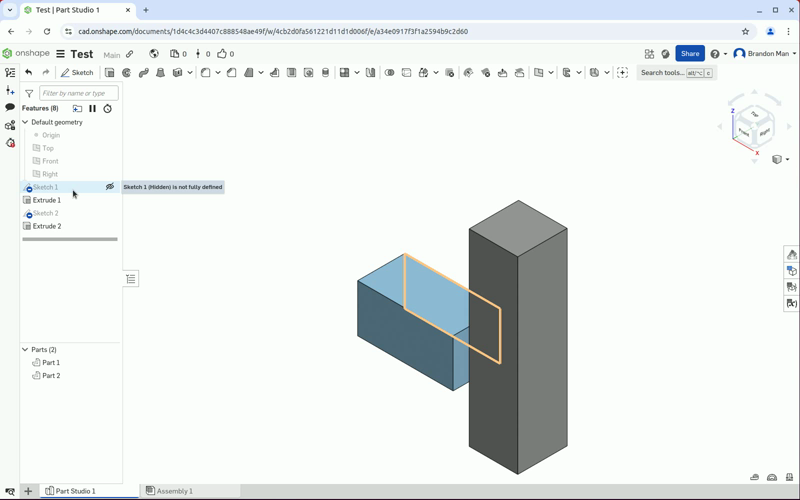
click(73, 189)